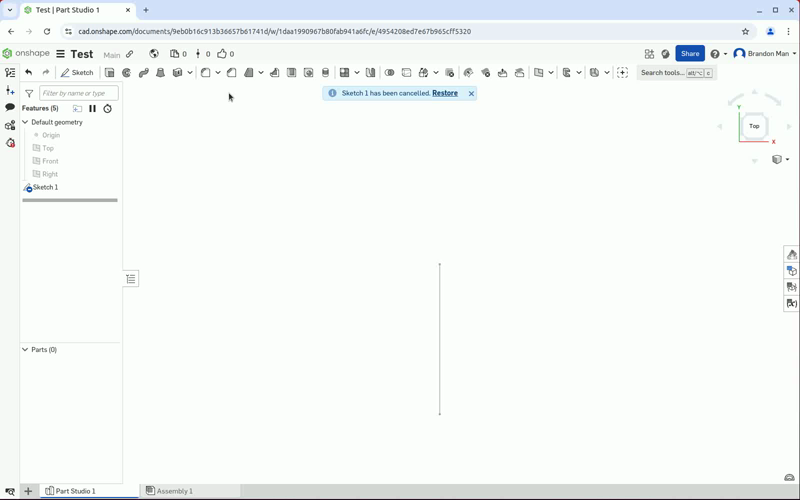
key(shift+h)
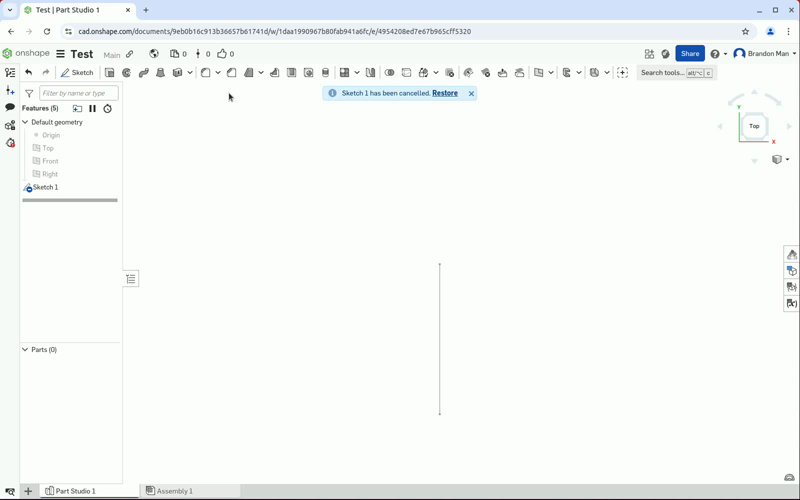
key(shift+s)
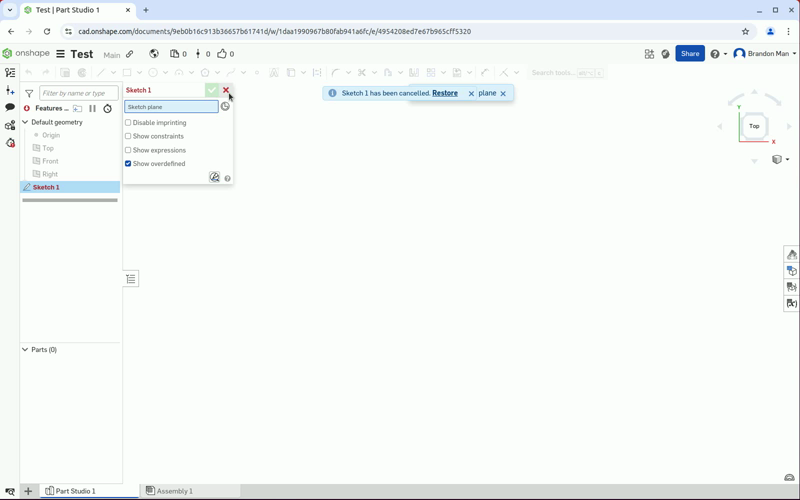
mouse_move(73, 150)
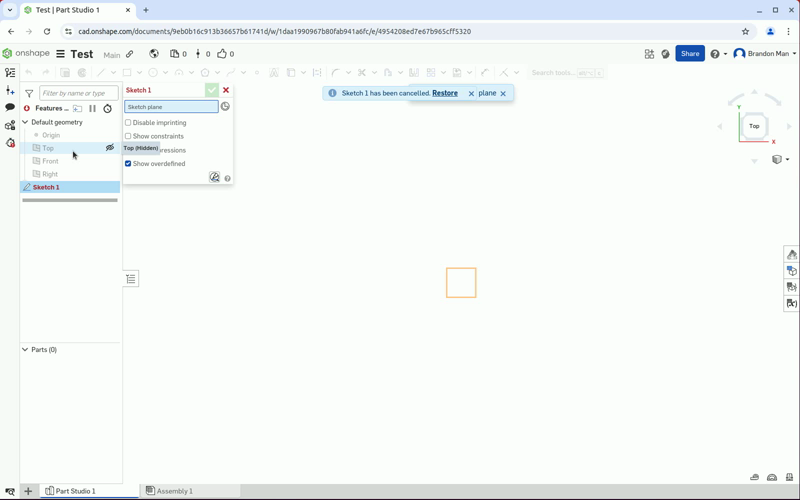
click(73, 150)
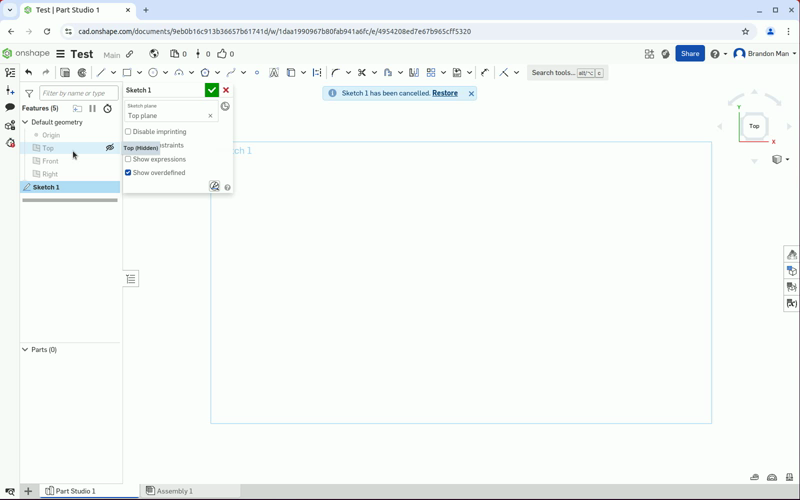
mouse_move(73, 352)
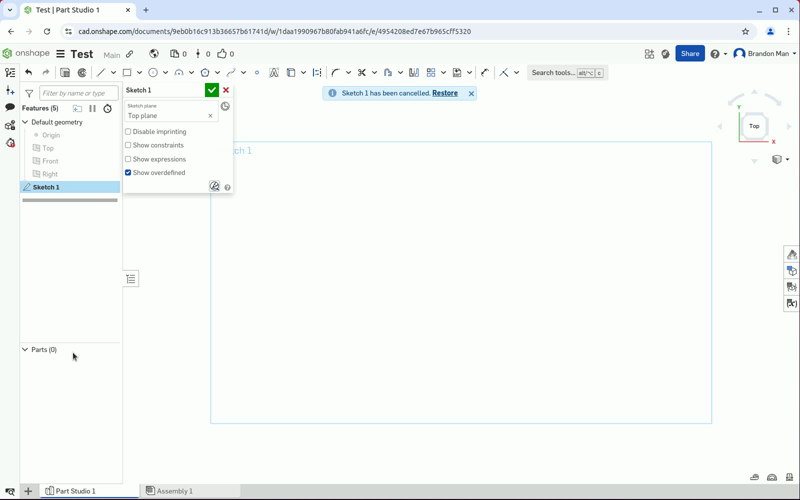
key(y)
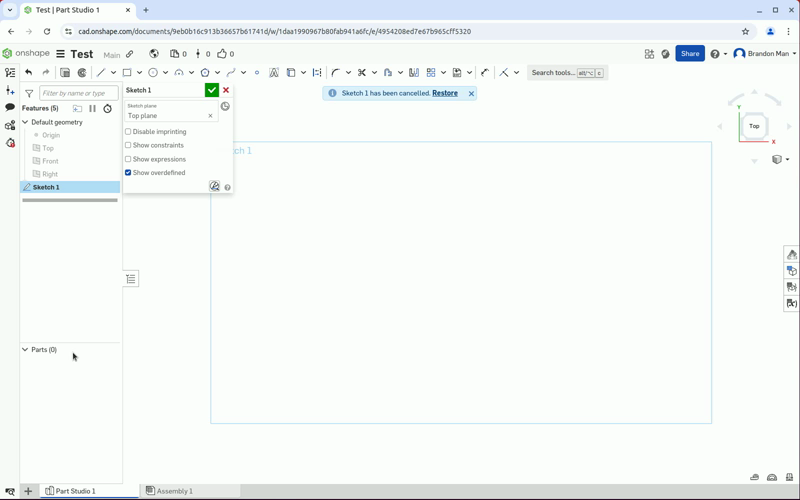
key(c)
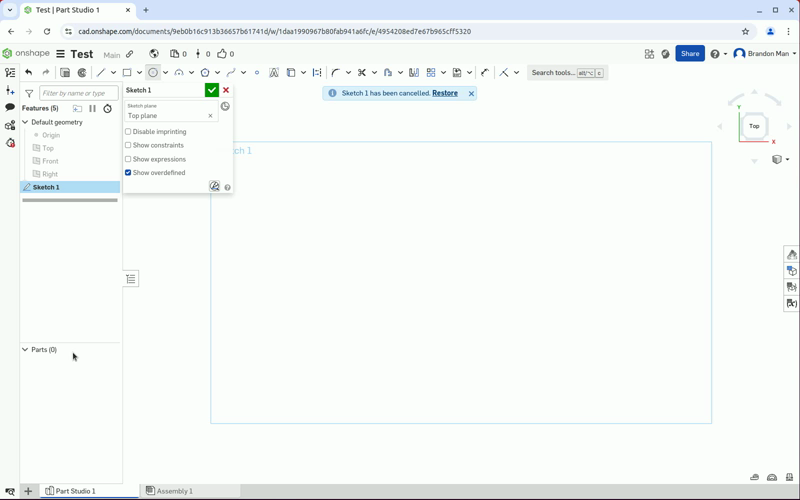
key_down(shift)
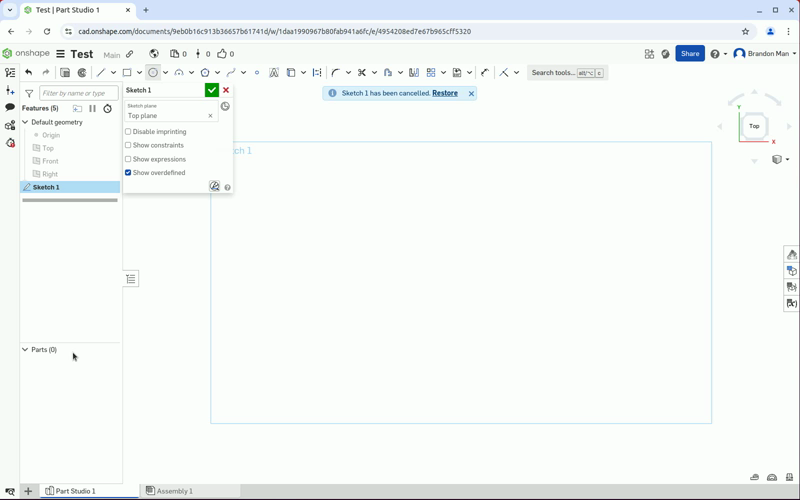
mouse_move(461, 282)
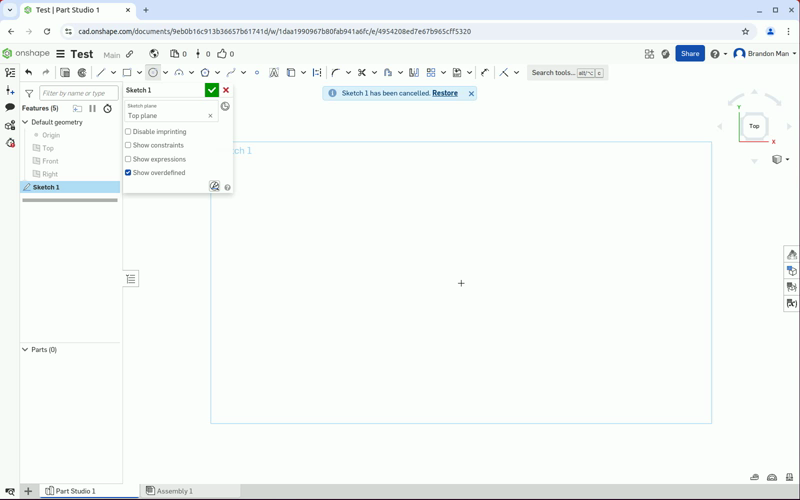
click(461, 282)
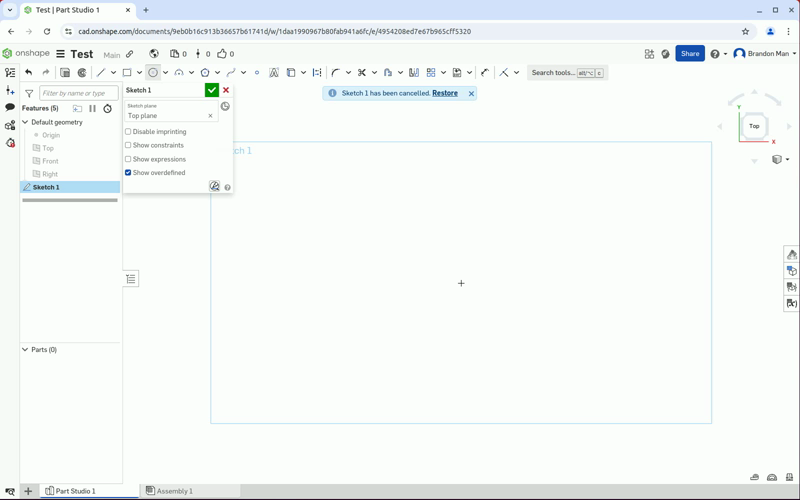
key_up(shift)
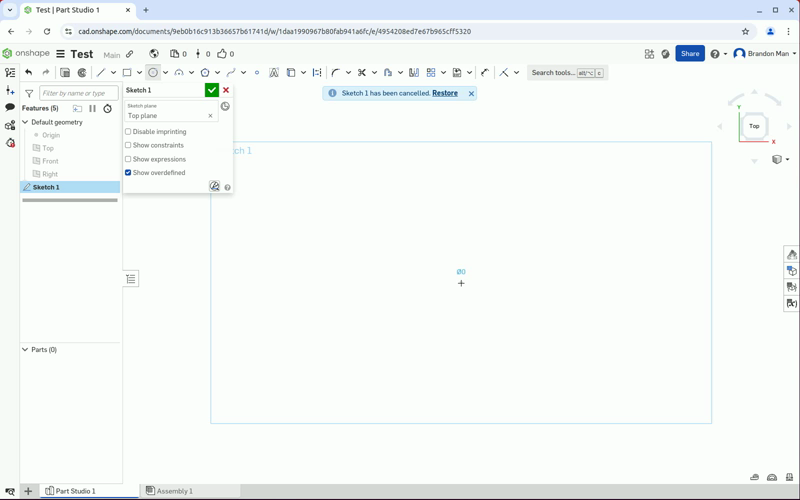
mouse_move(491, 282)
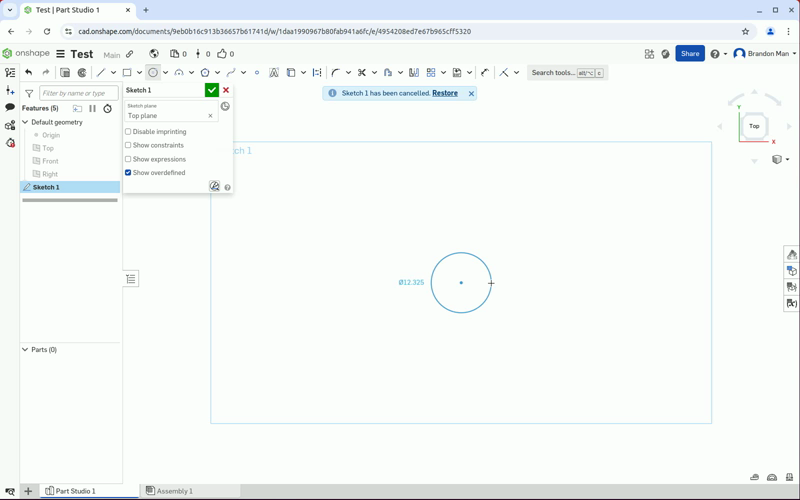
click(491, 282)
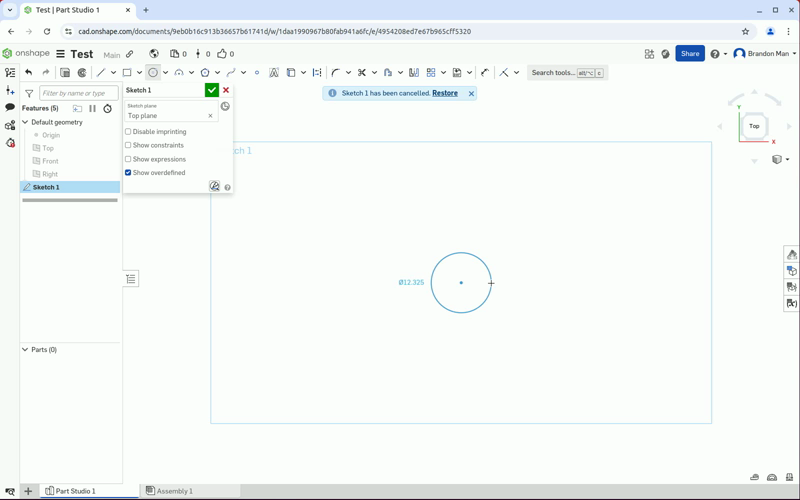
key(esc)
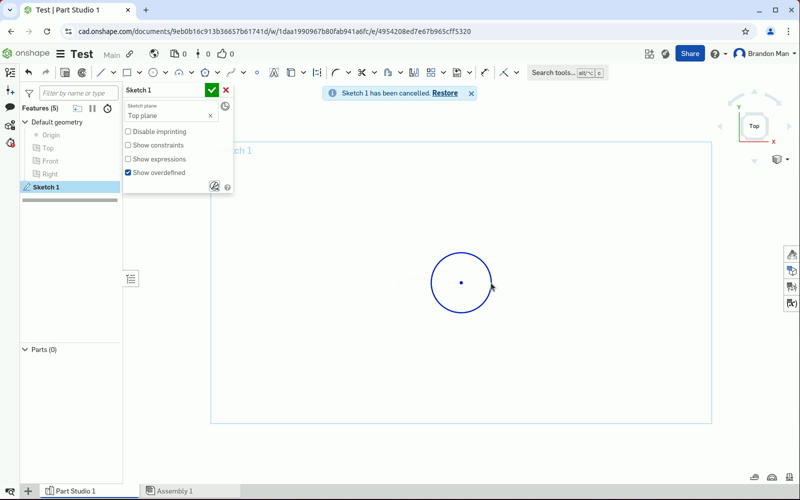
key(c)
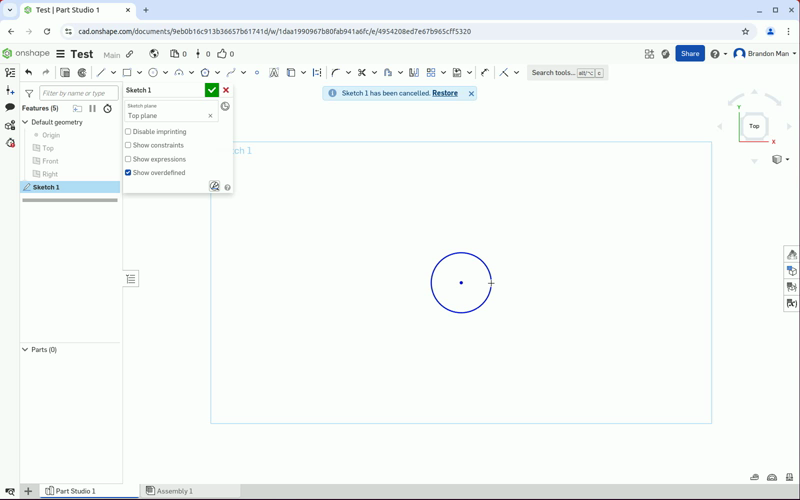
key_down(shift)
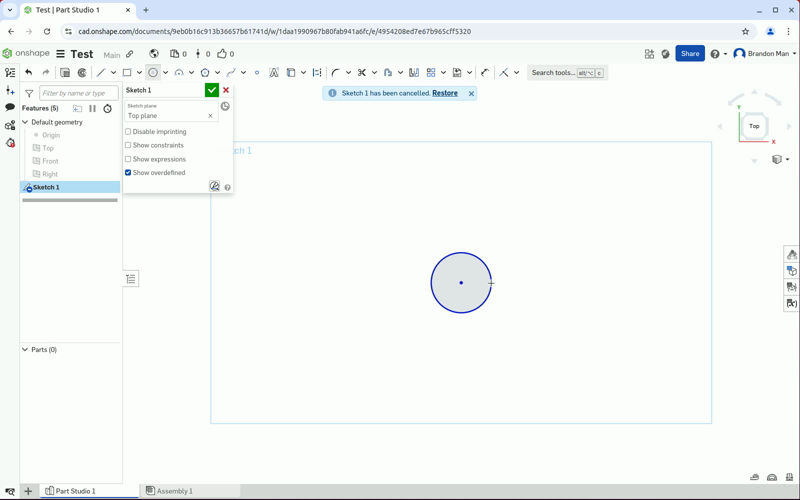
mouse_move(461, 282)
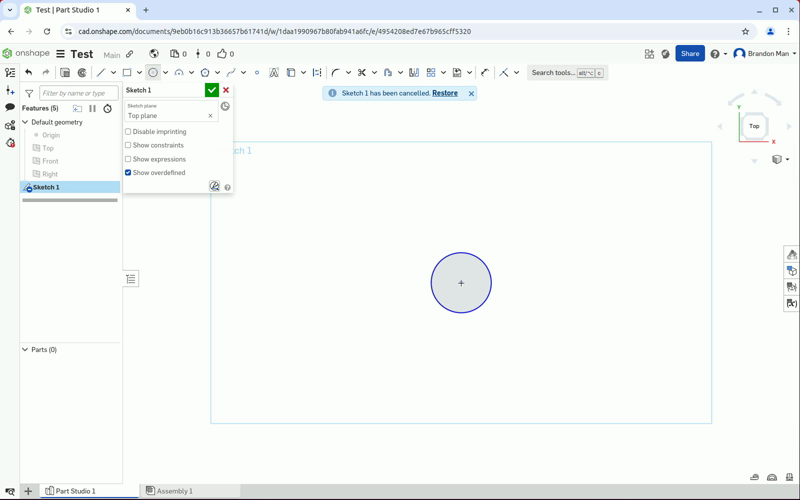
click(461, 282)
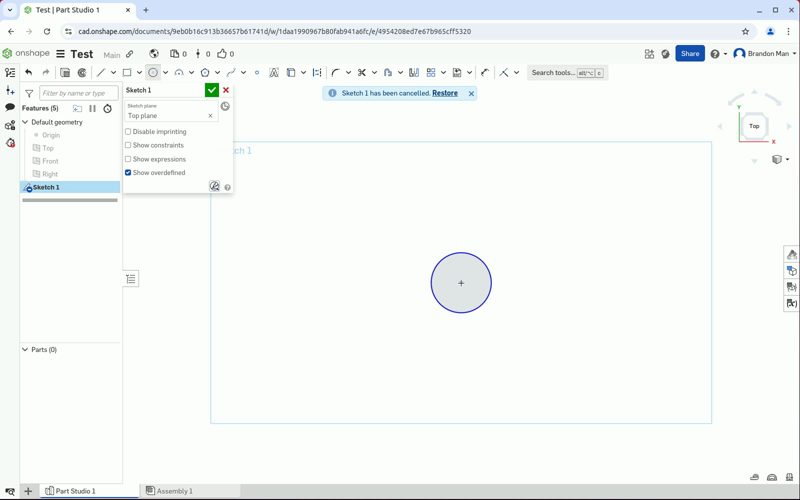
key_up(shift)
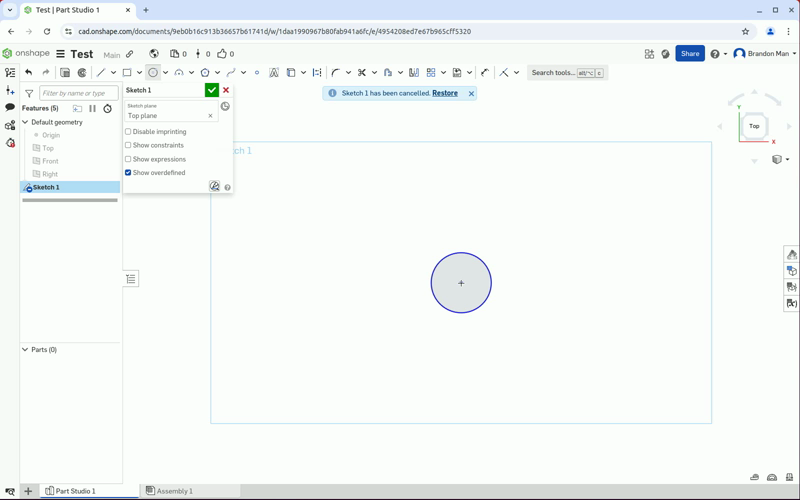
mouse_move(485, 282)
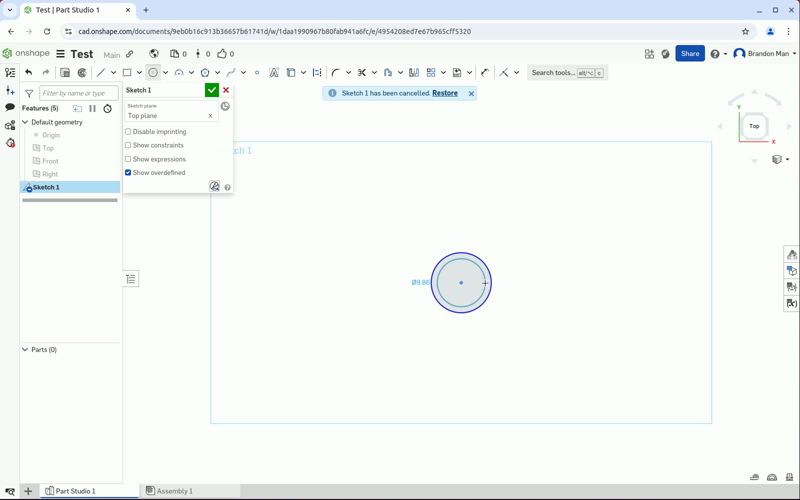
click(485, 282)
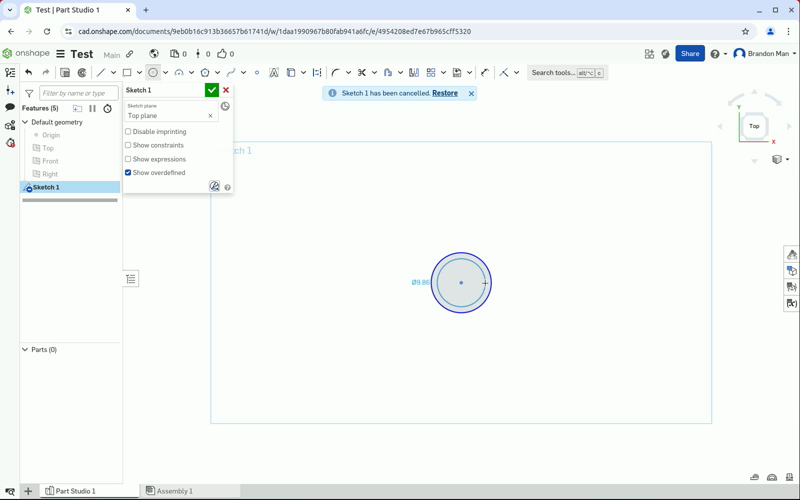
key(esc)
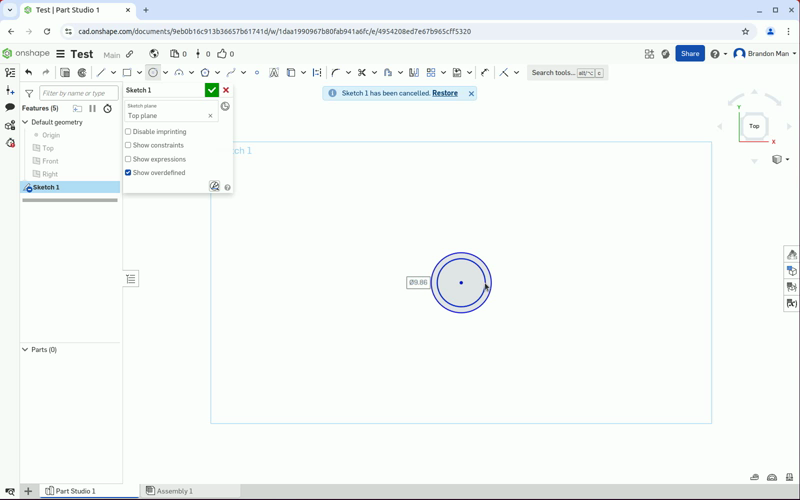
mouse_move(450, 260)
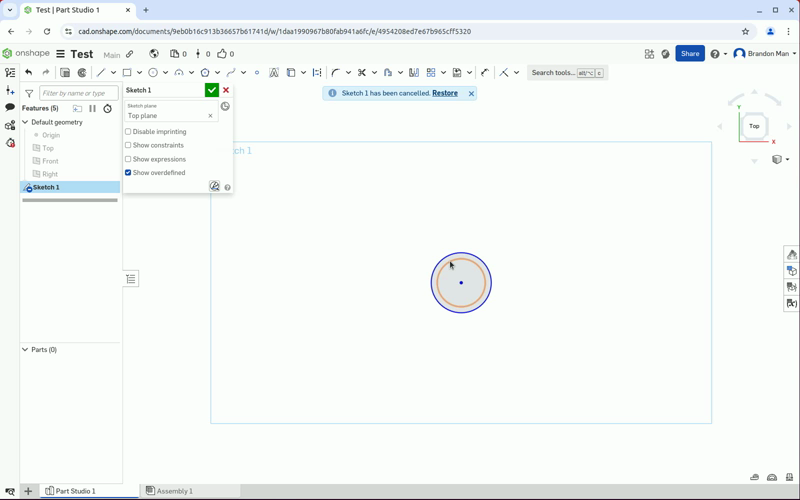
scroll(6)
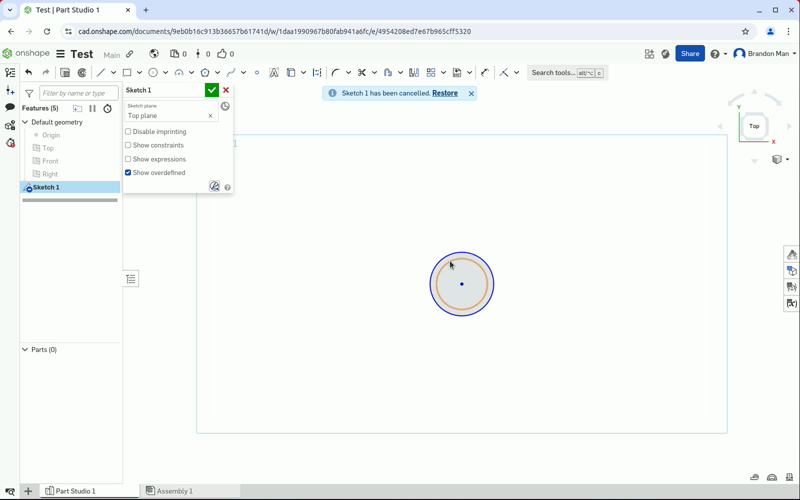
scroll(6)
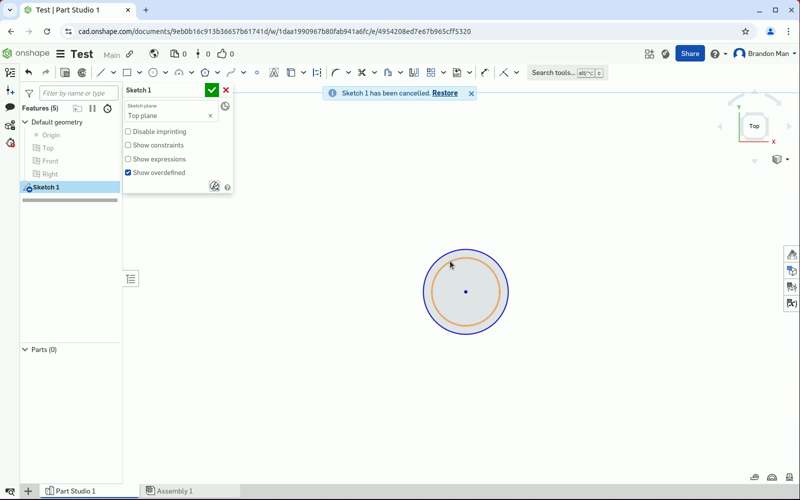
scroll(6)
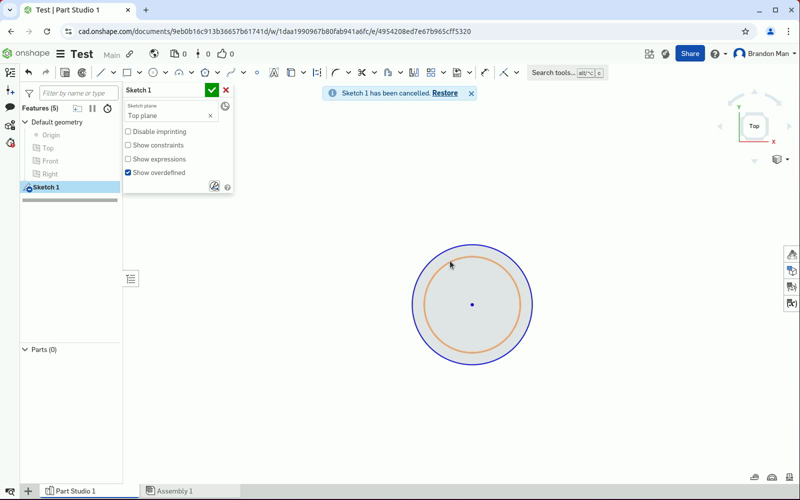
scroll(6)
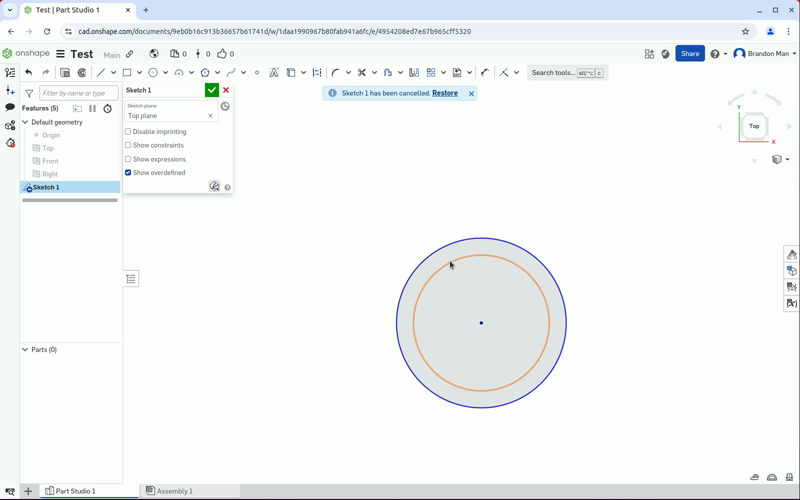
scroll(6)
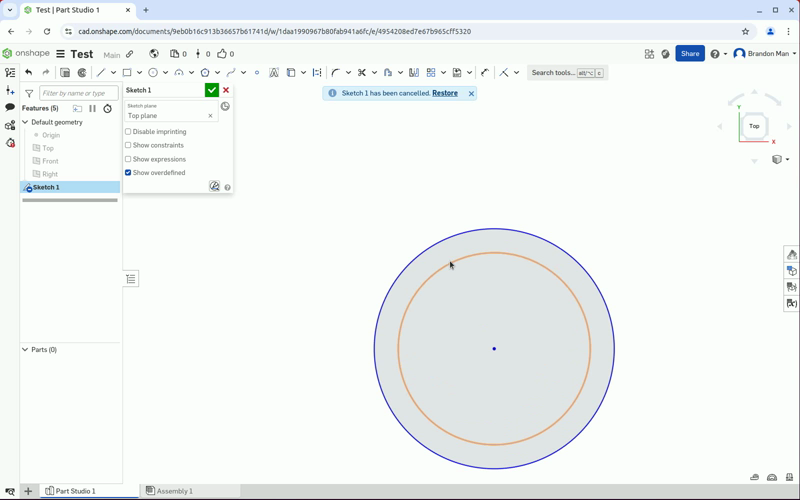
scroll(6)
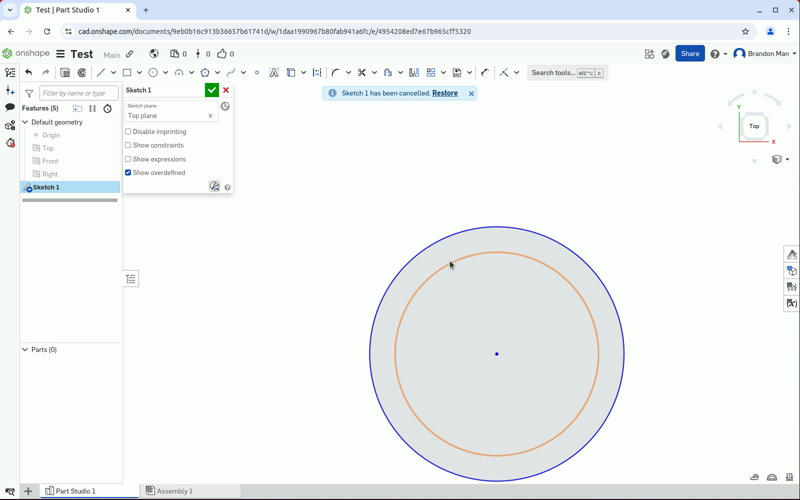
scroll(6)
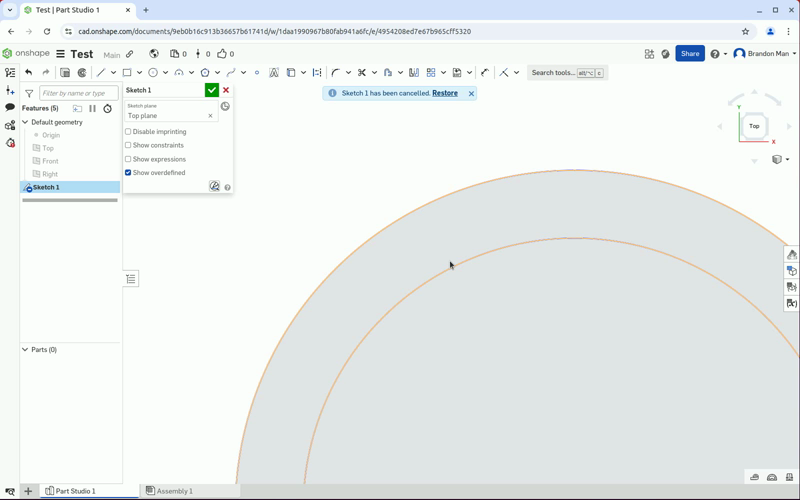
click(450, 260)
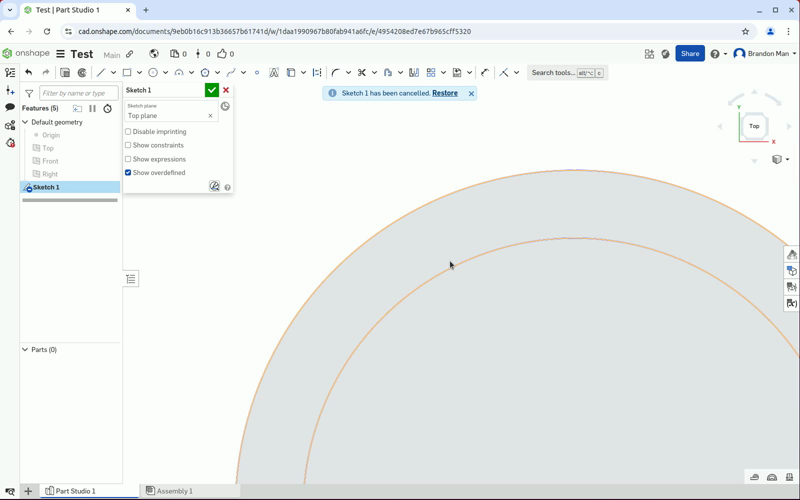
scroll(-6)
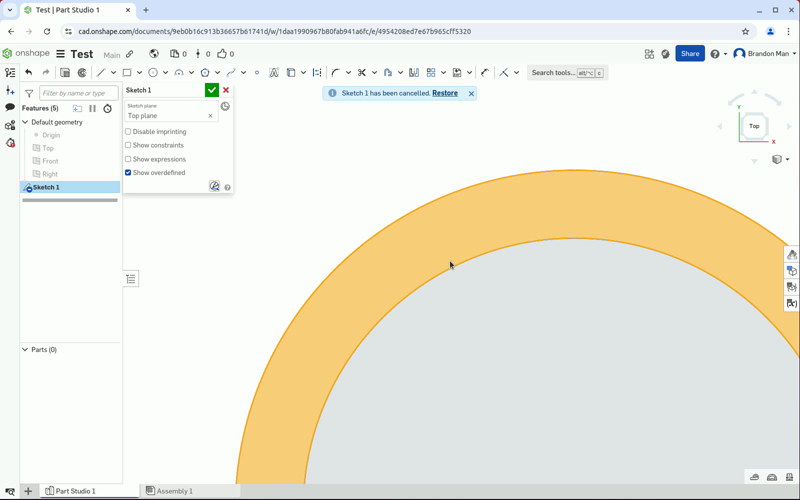
scroll(-6)
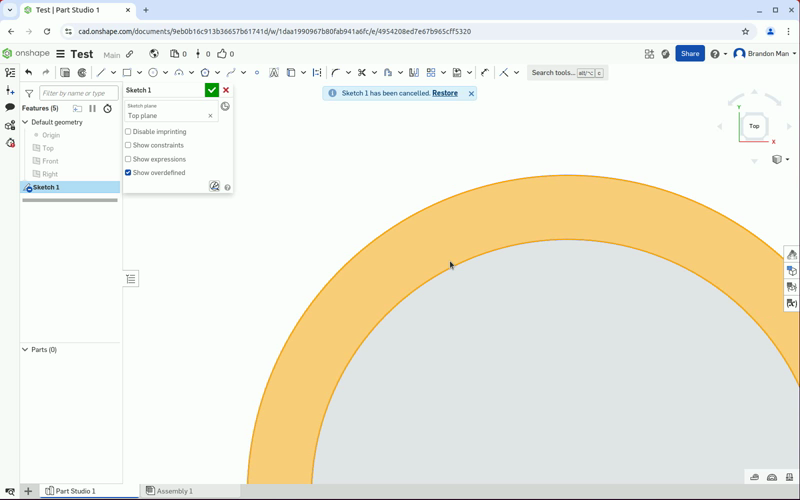
scroll(-6)
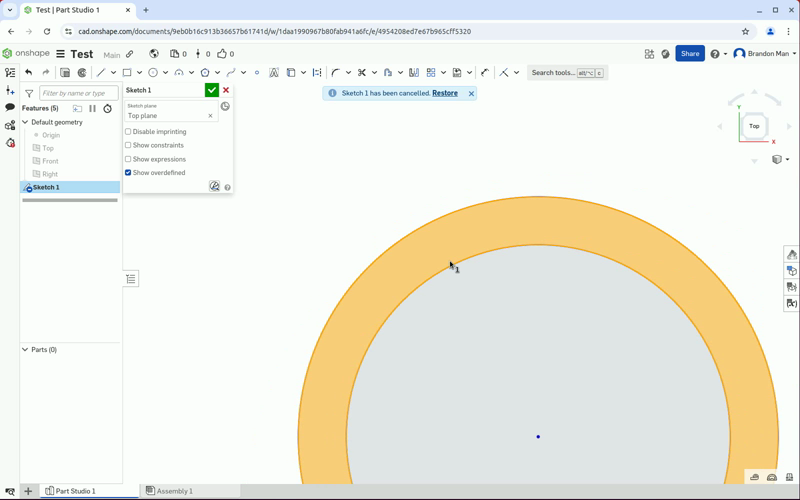
scroll(-6)
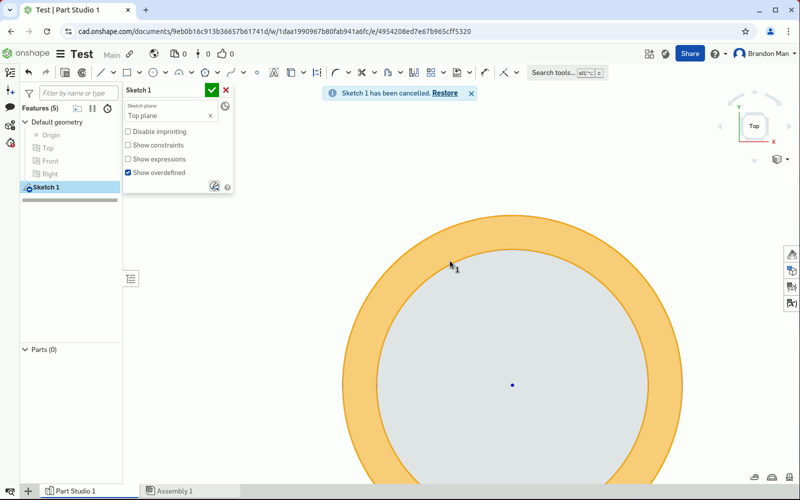
scroll(-6)
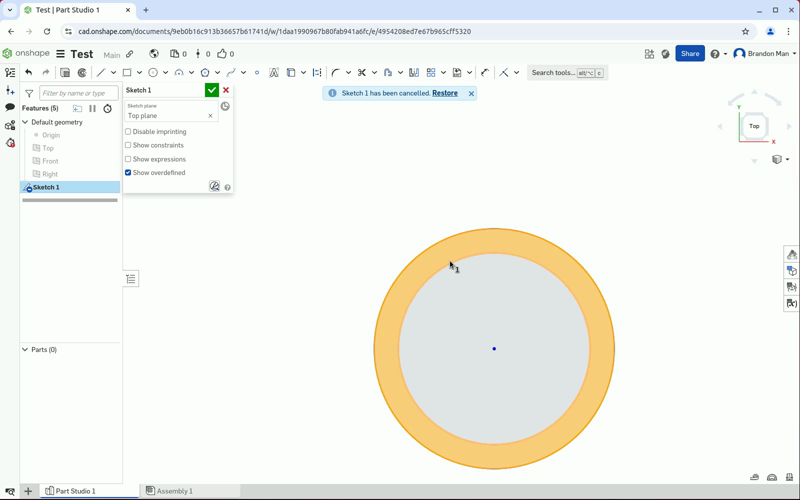
scroll(-6)
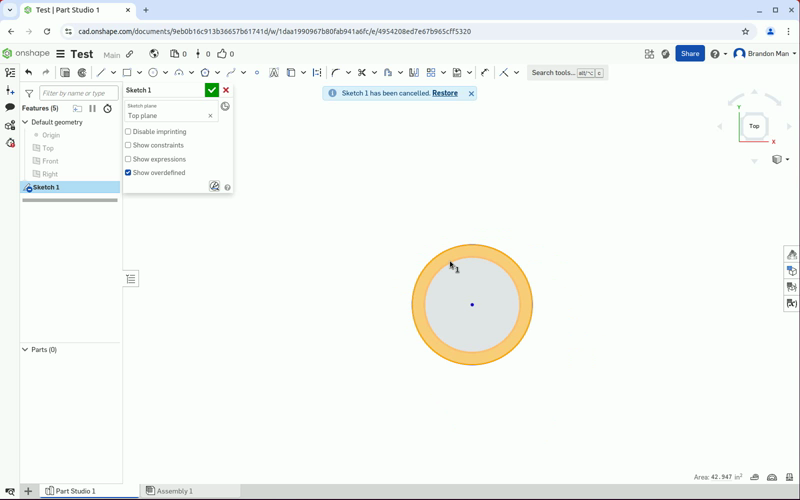
scroll(-6)
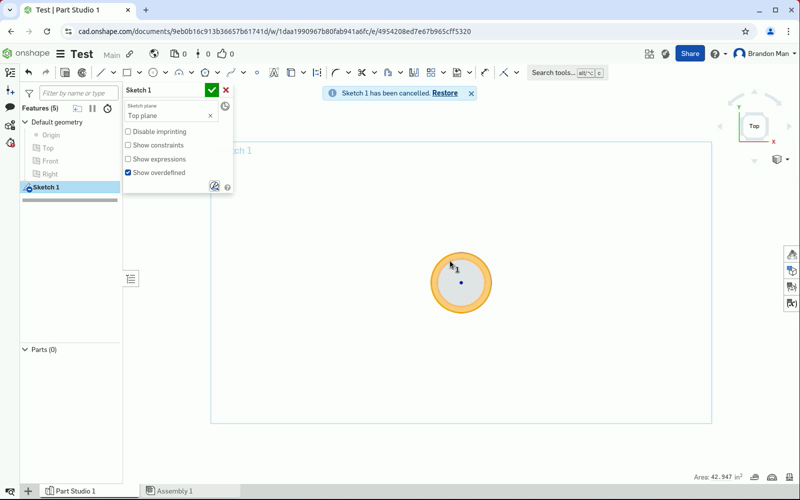
mouse_move(73, 352)
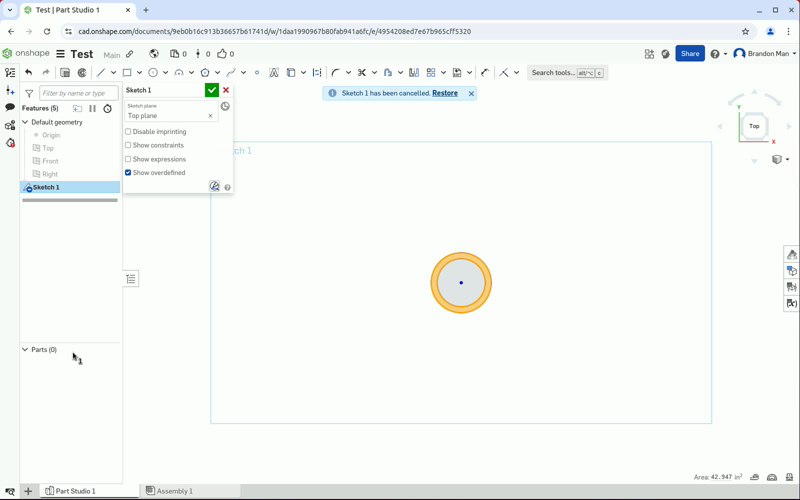
key(shift+y)
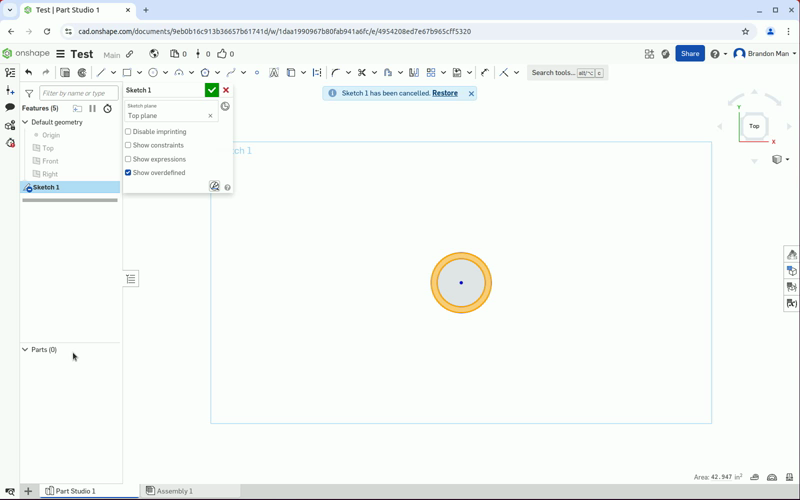
key(shift+e)
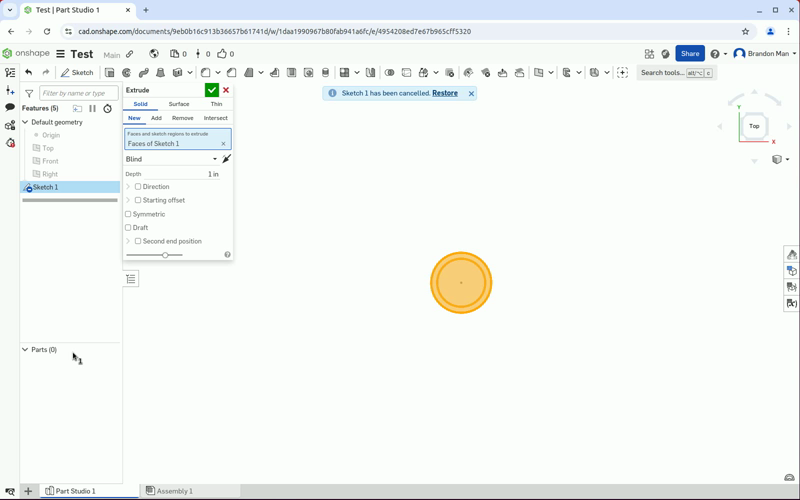
mouse_move(143, 106)
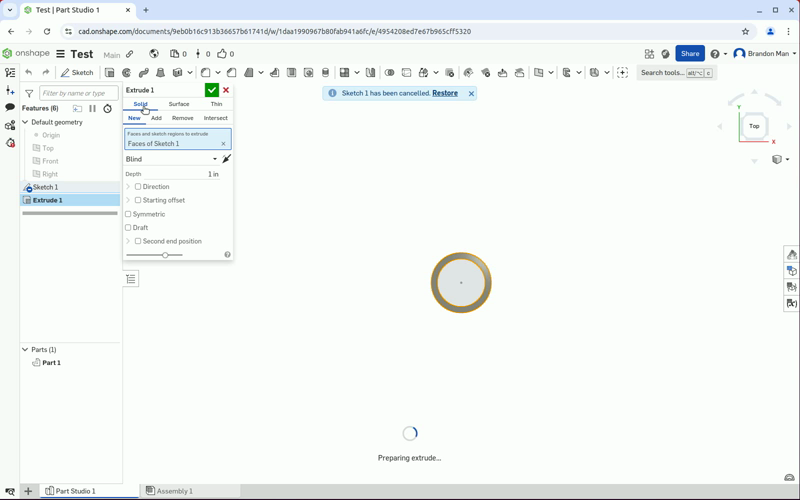
click(143, 106)
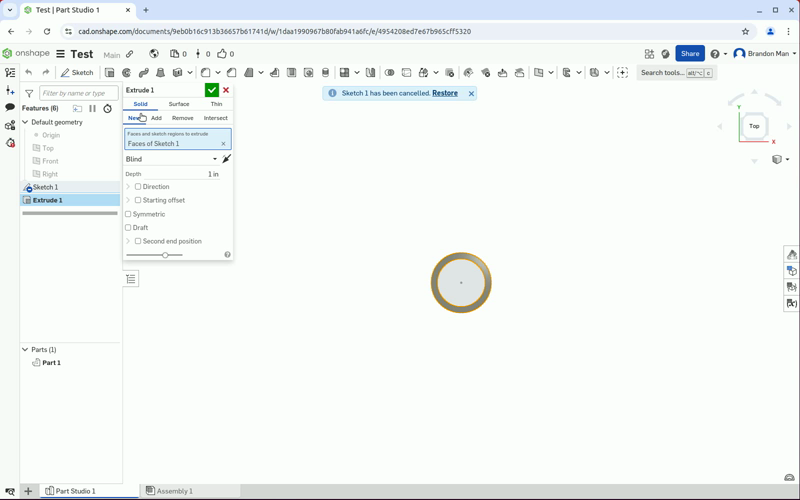
mouse_move(137, 120)
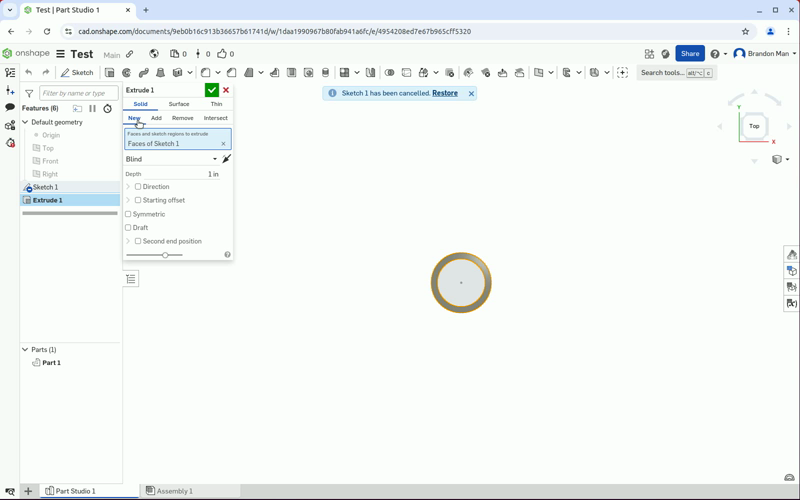
click(137, 120)
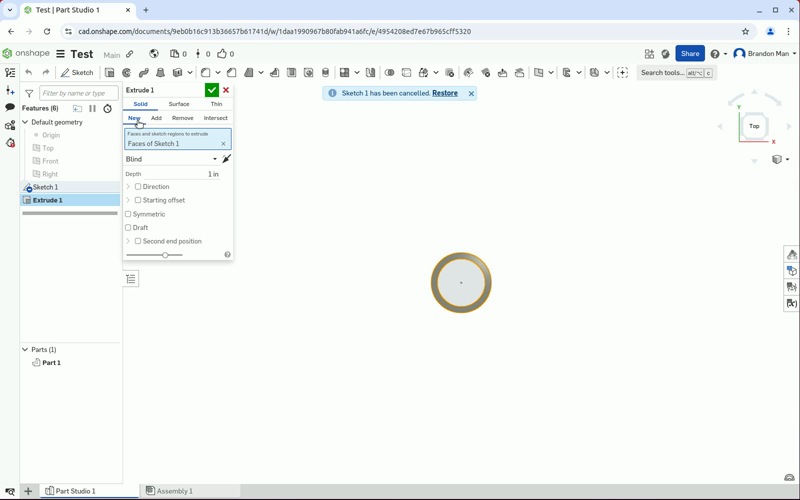
key(tab, 4)
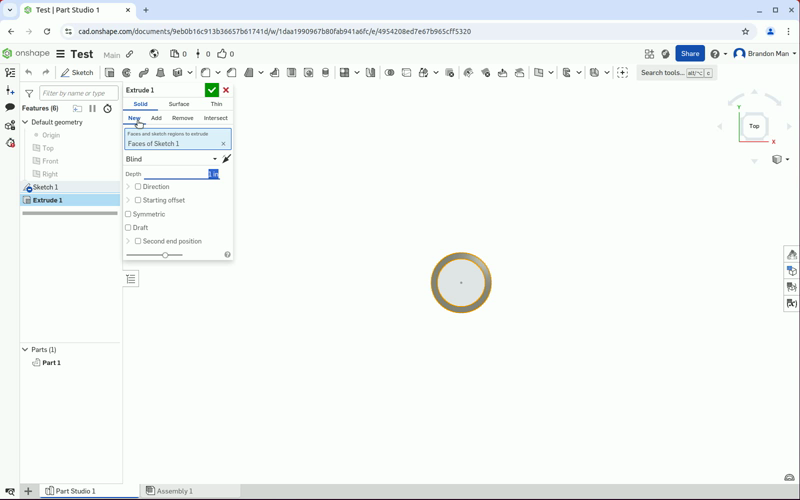
text(7.221)
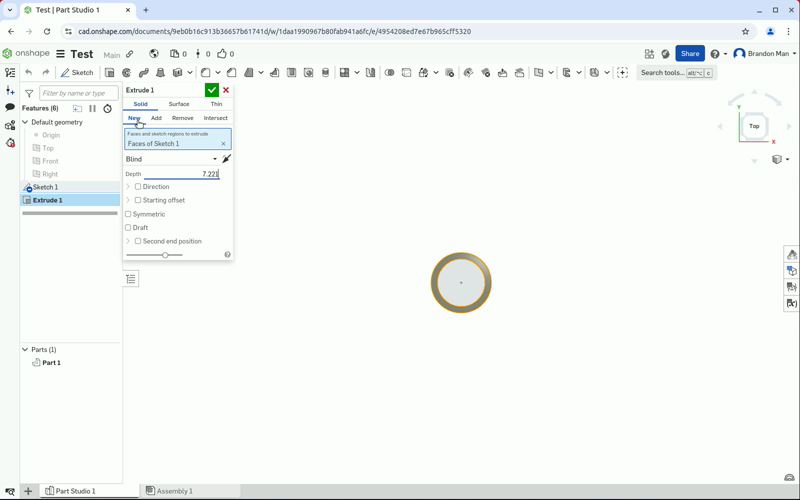
key(enter)
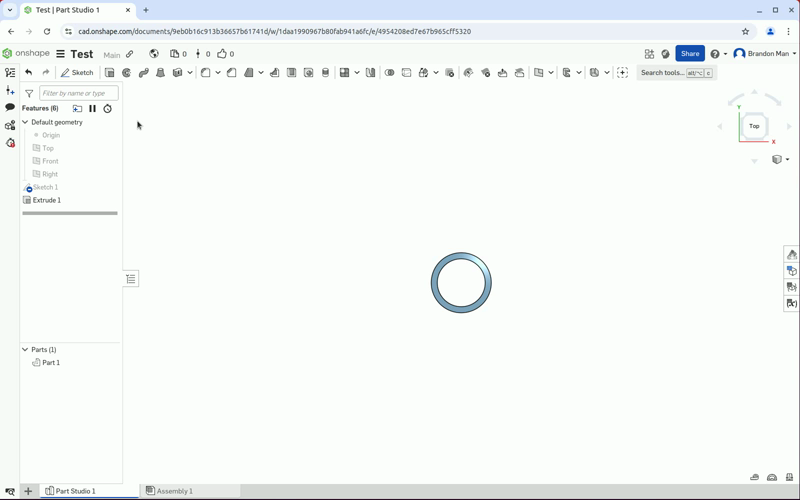
key(shift+h)
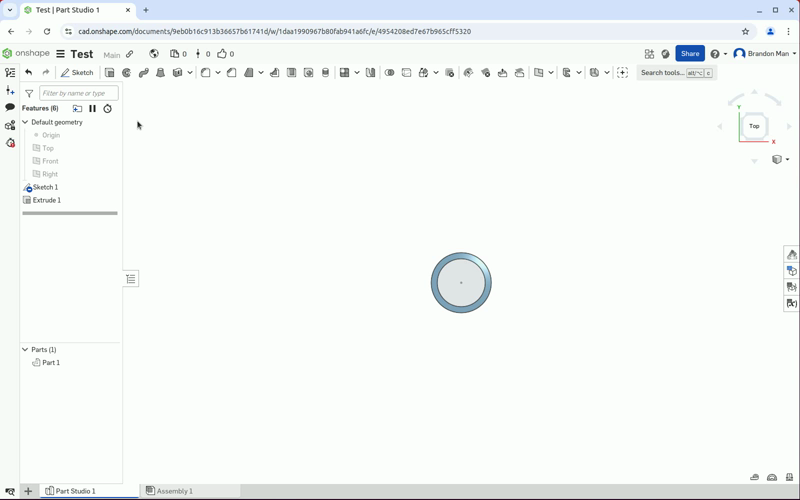
key(shift+h)
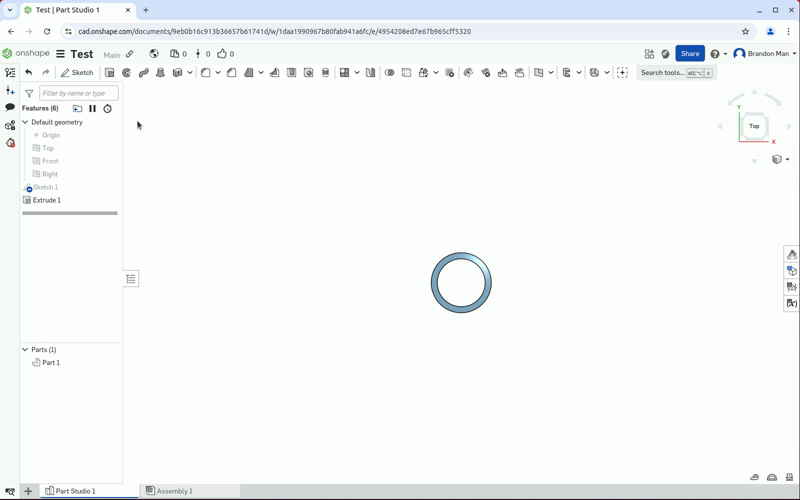
mouse_move(73, 189)
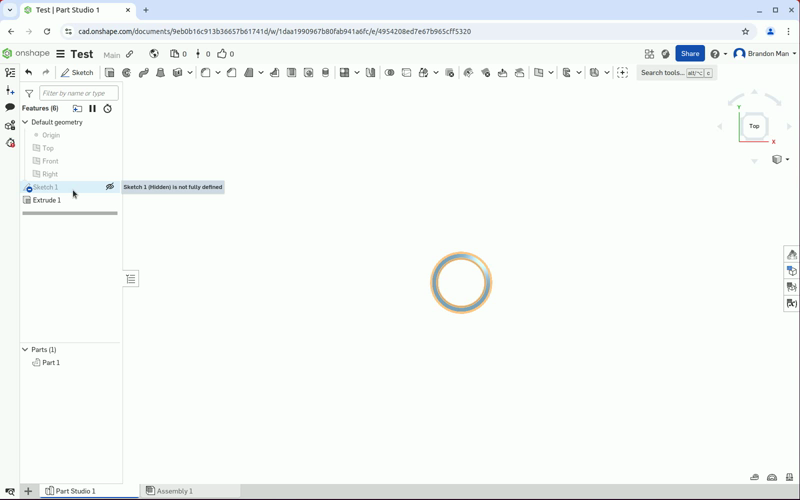
click(73, 189)
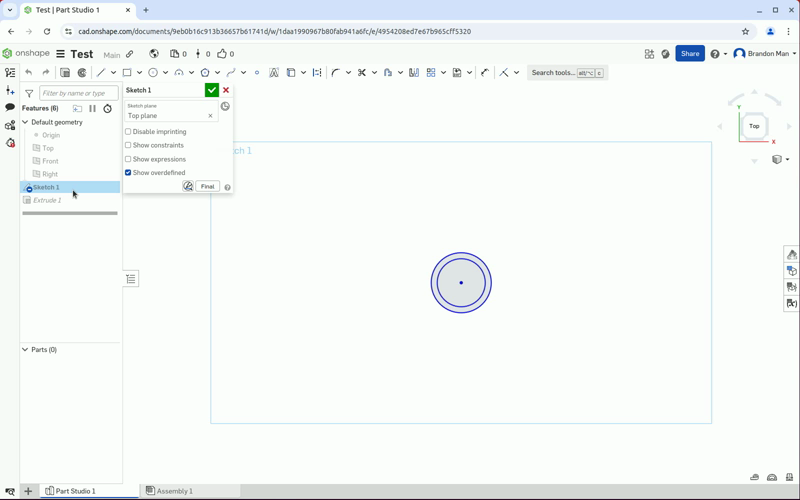
mouse_move(229, 92)
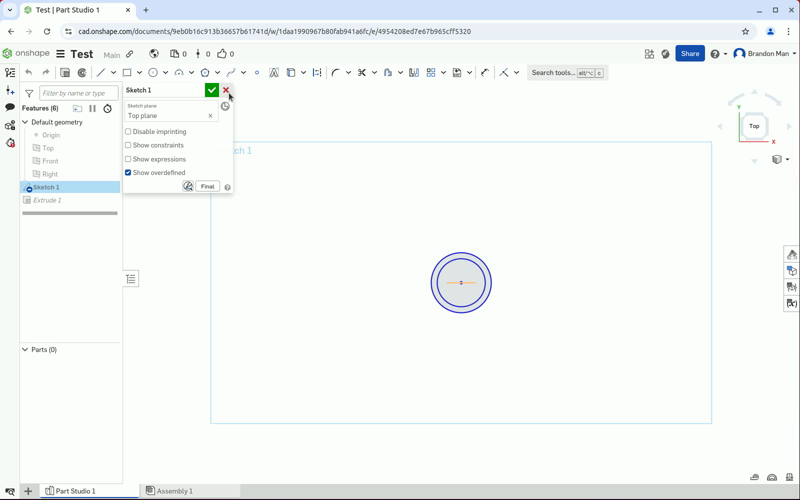
click(229, 92)
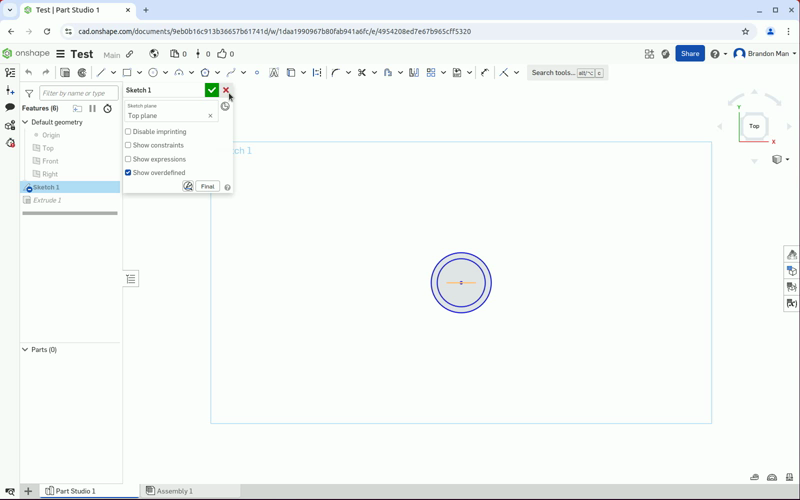
key(shift+s)
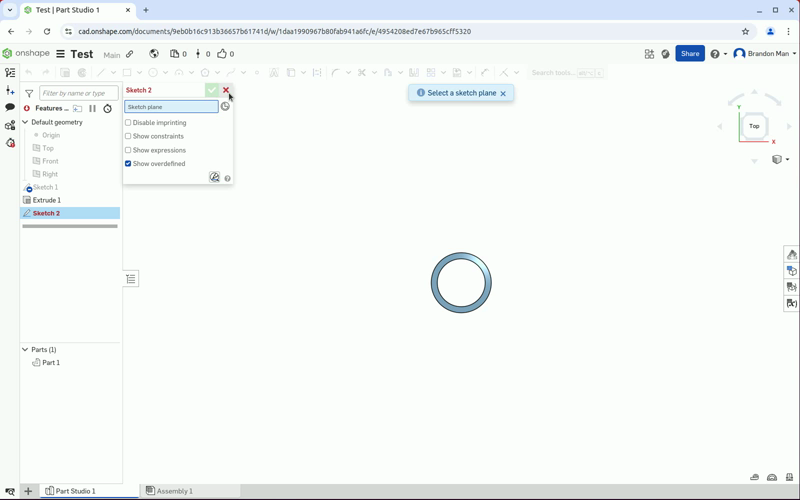
mouse_move(73, 150)
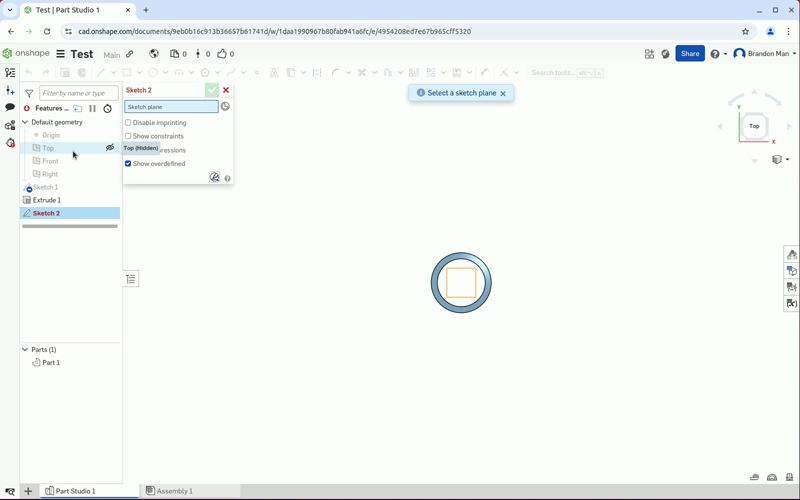
click(73, 150)
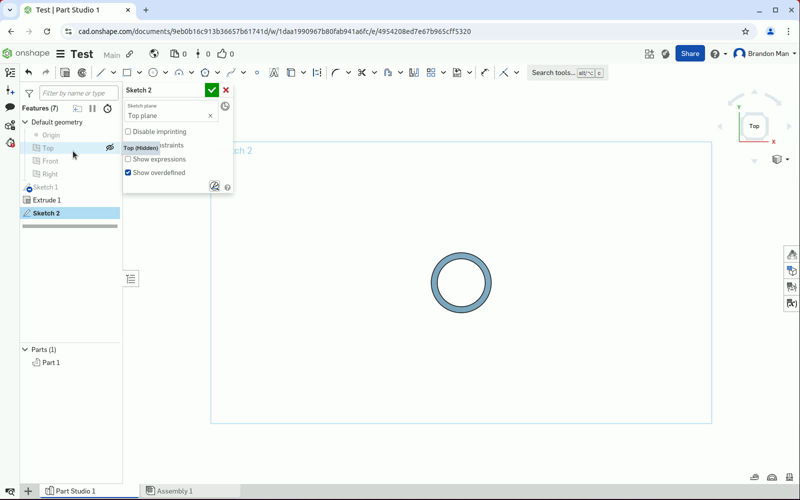
mouse_move(73, 352)
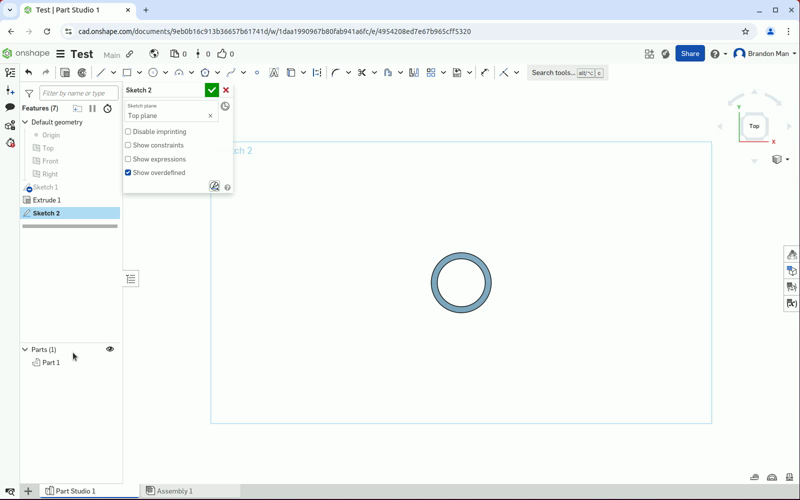
key(y)
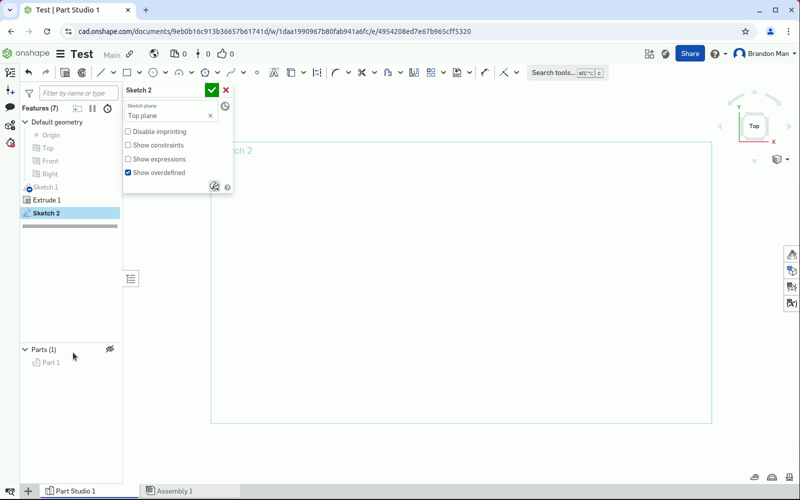
key(c)
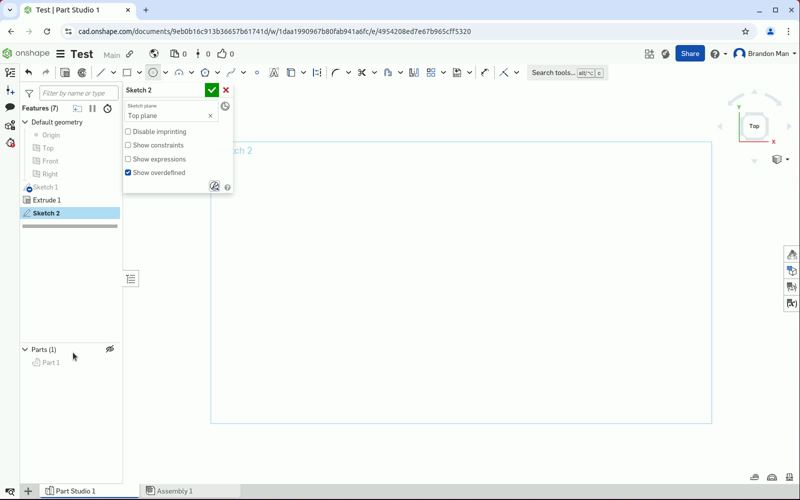
key_down(shift)
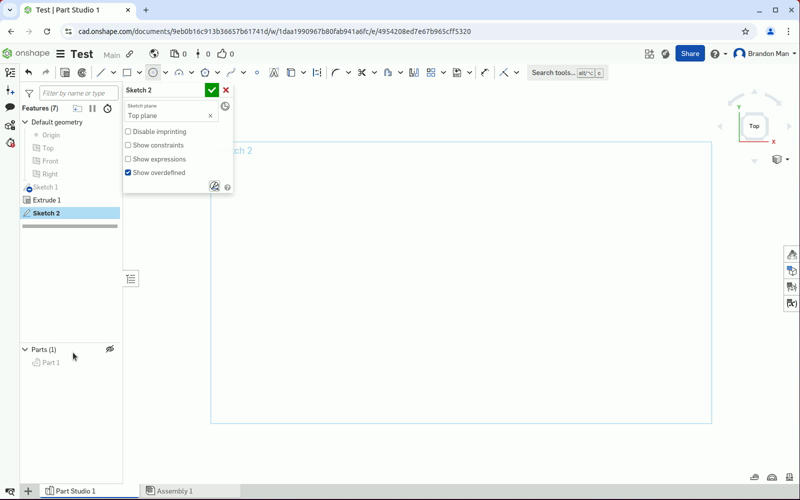
mouse_move(372, 198)
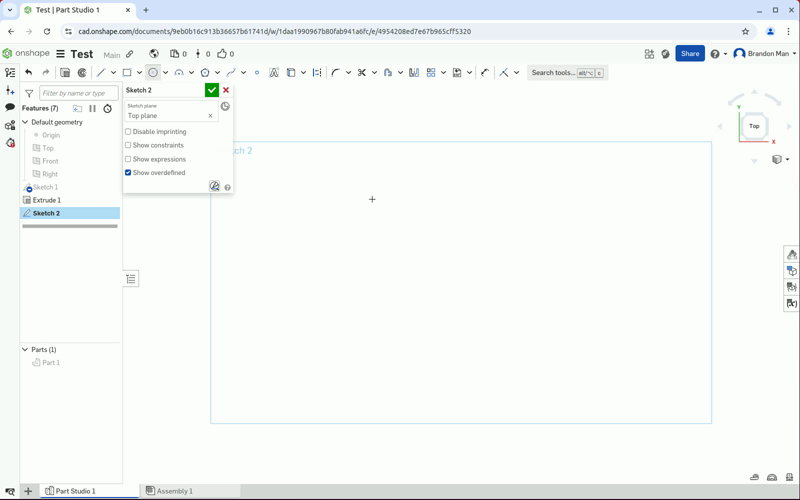
click(372, 198)
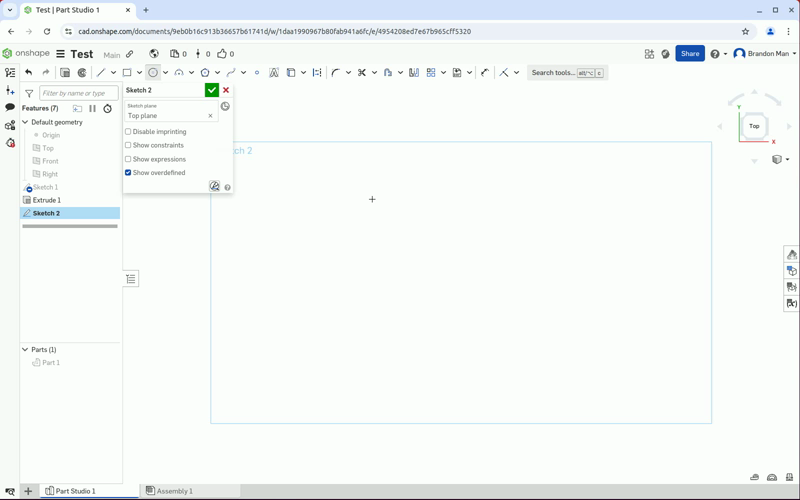
key_up(shift)
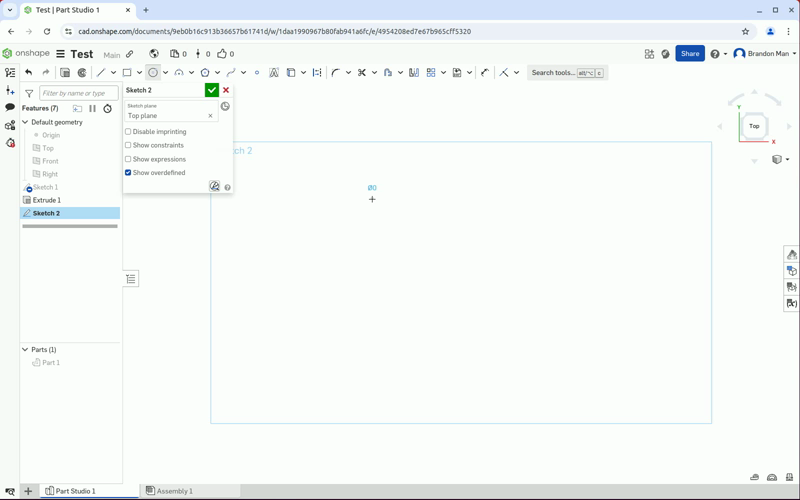
mouse_move(395, 198)
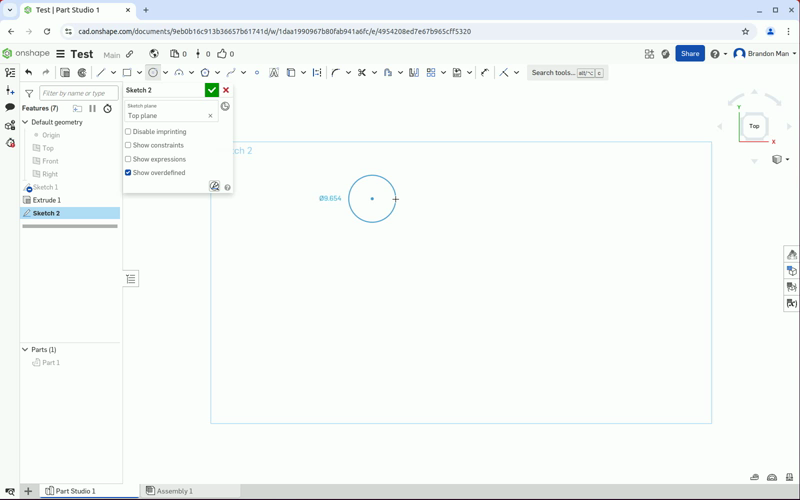
click(395, 198)
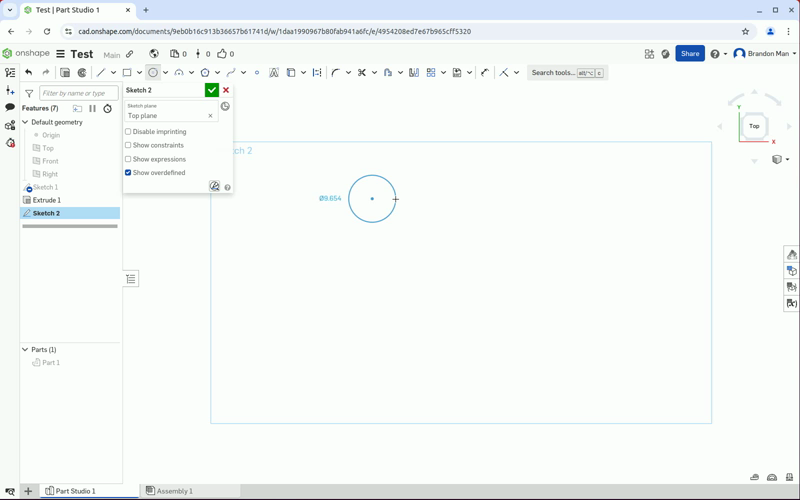
key(esc)
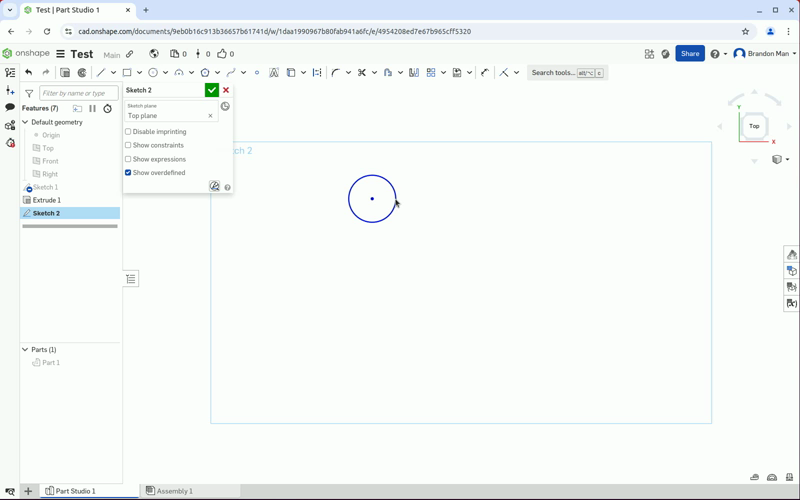
key(c)
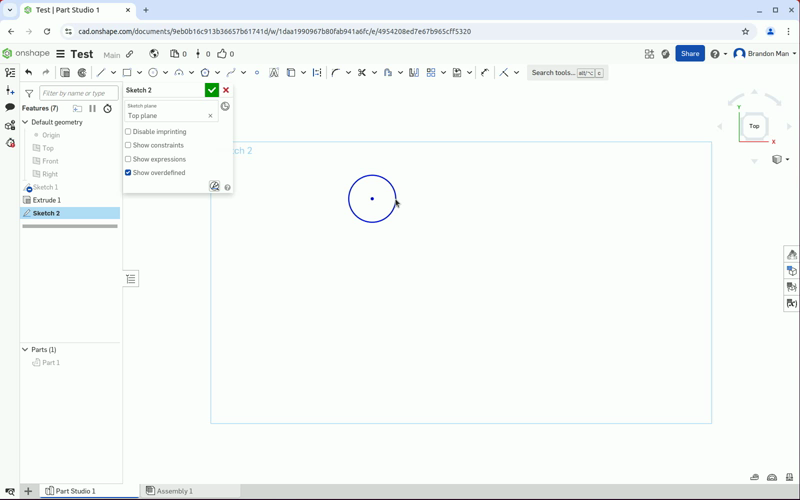
key_down(shift)
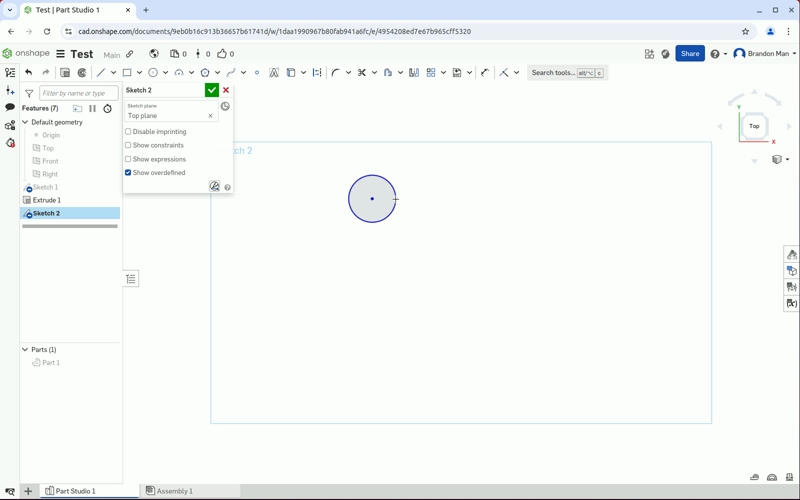
mouse_move(372, 198)
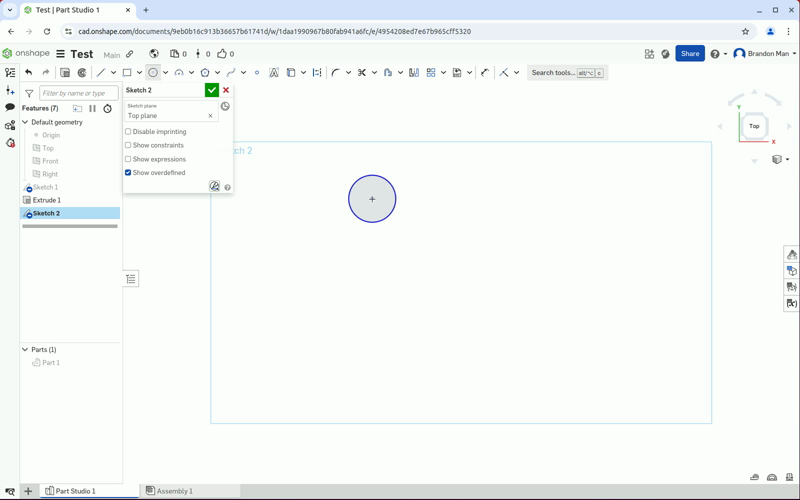
click(372, 198)
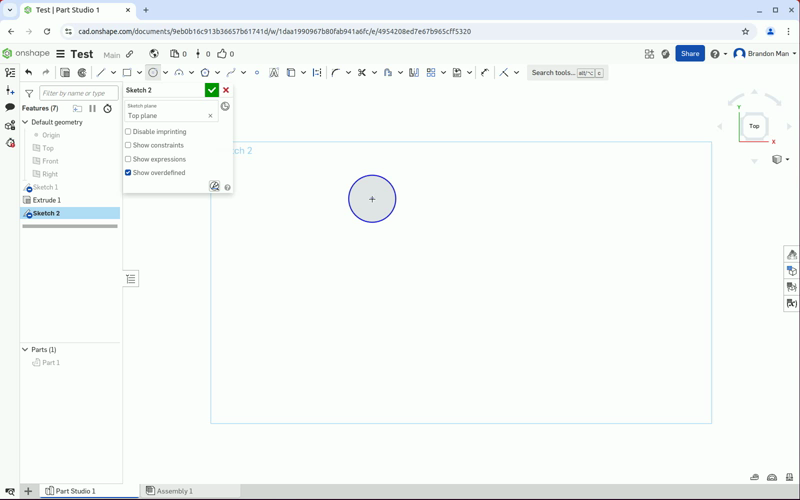
key_up(shift)
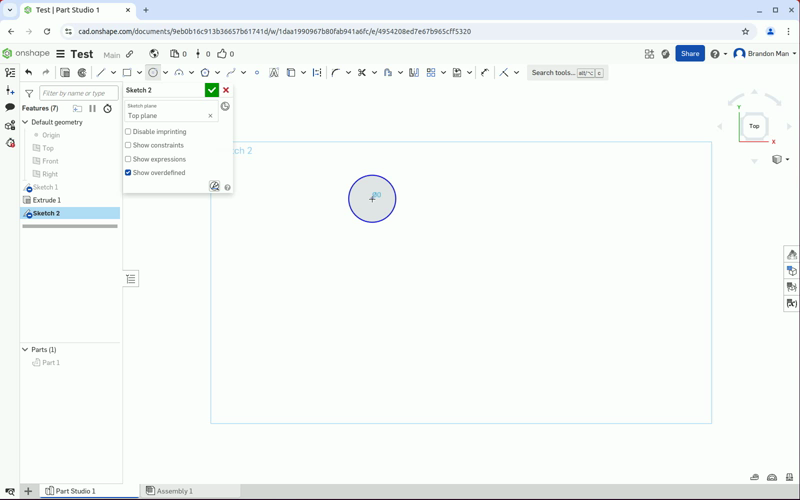
mouse_move(390, 198)
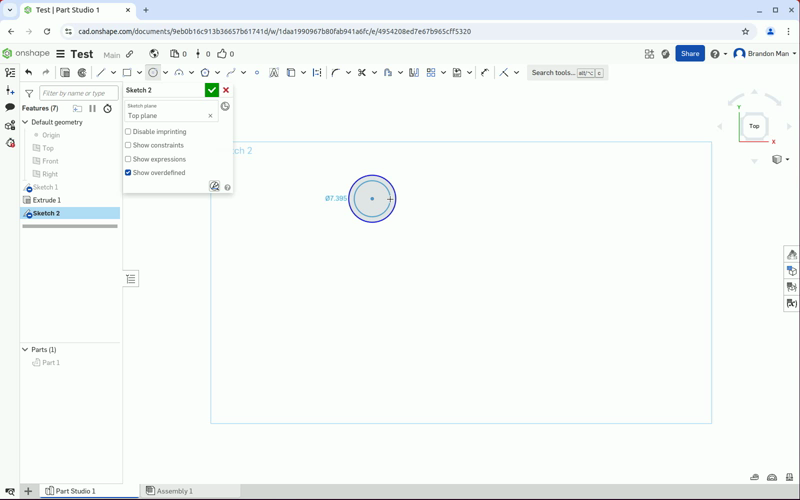
click(390, 198)
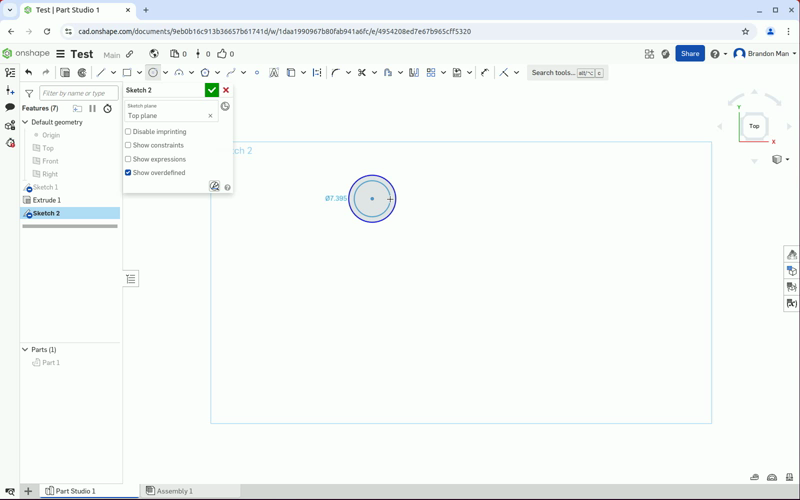
key(esc)
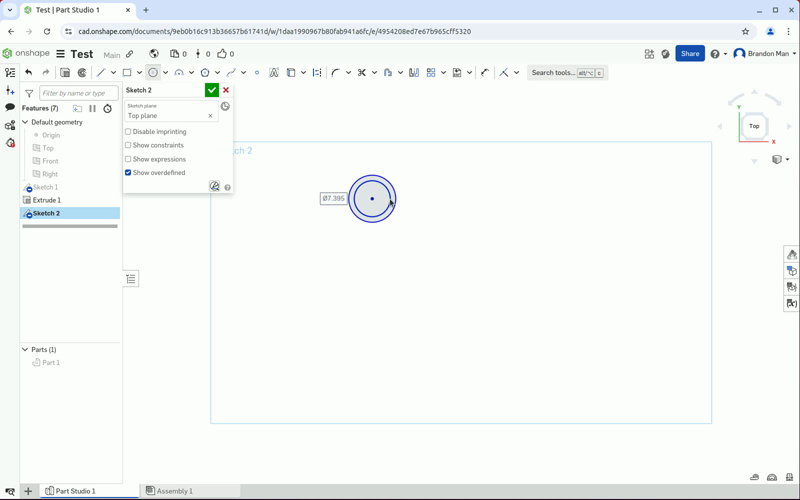
mouse_move(357, 209)
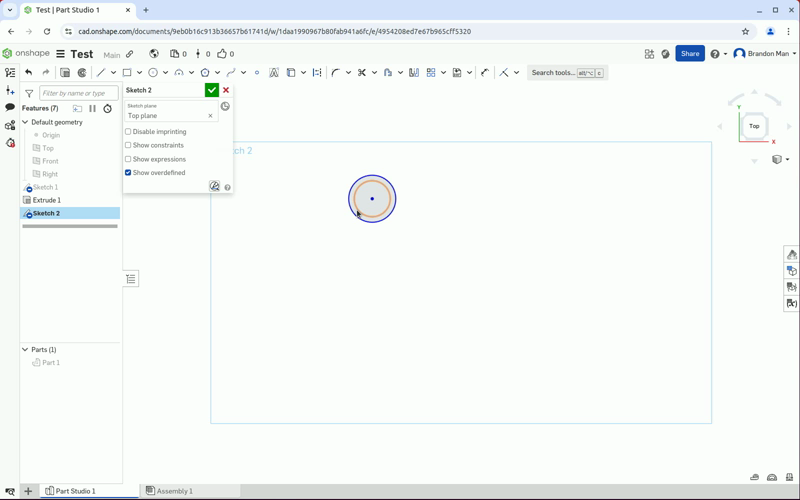
scroll(6)
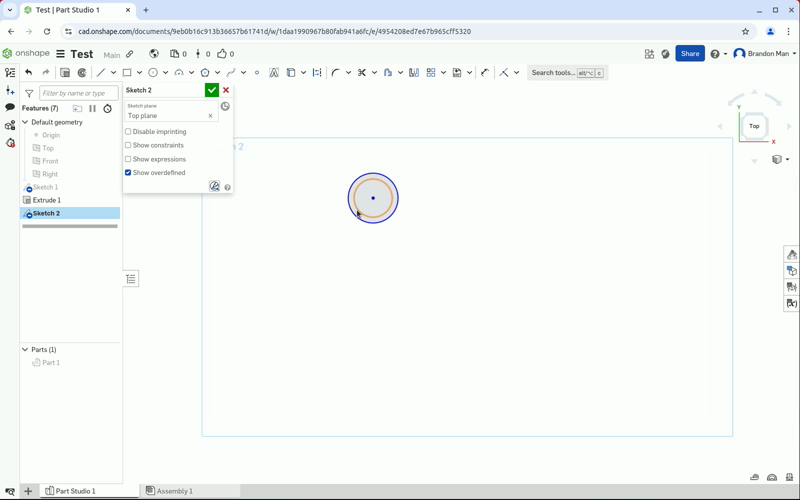
scroll(6)
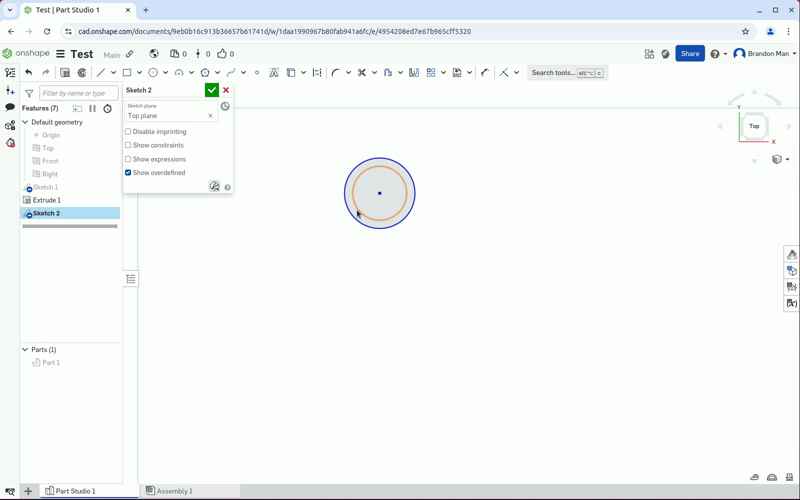
scroll(6)
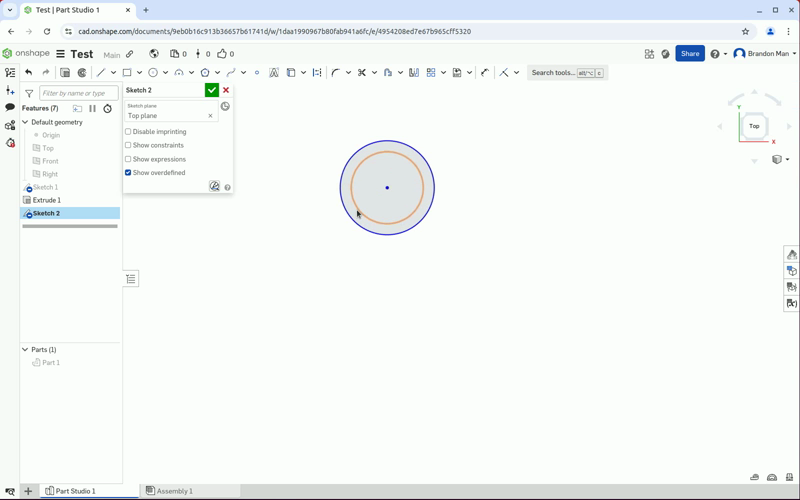
scroll(6)
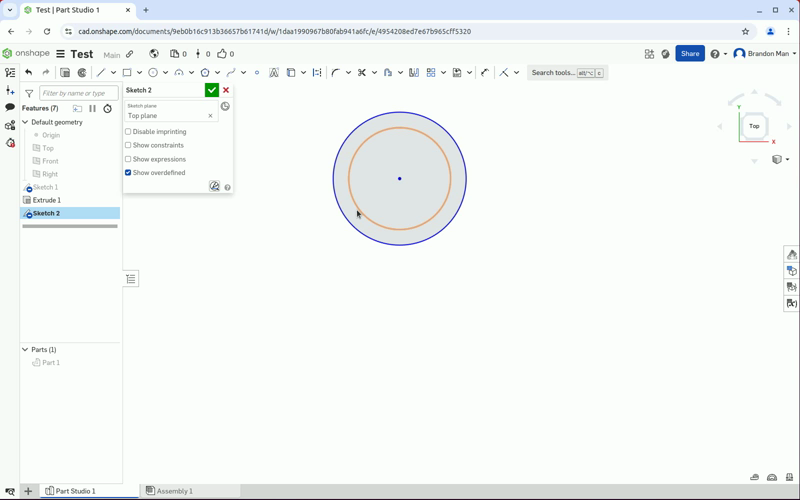
scroll(6)
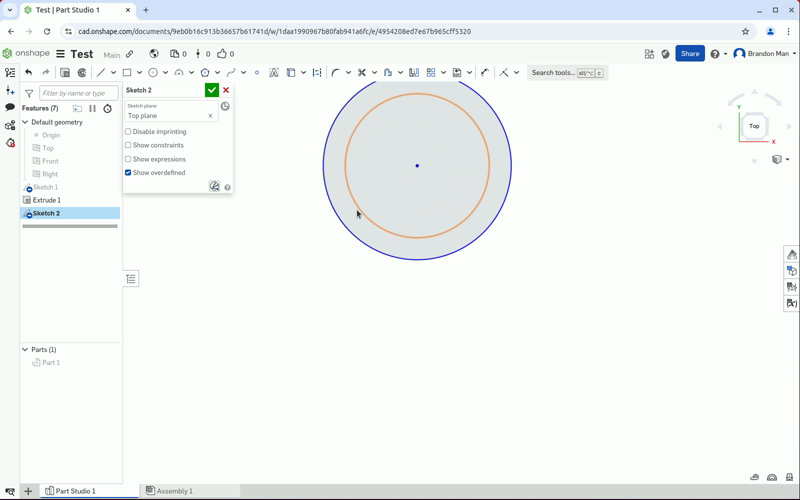
scroll(6)
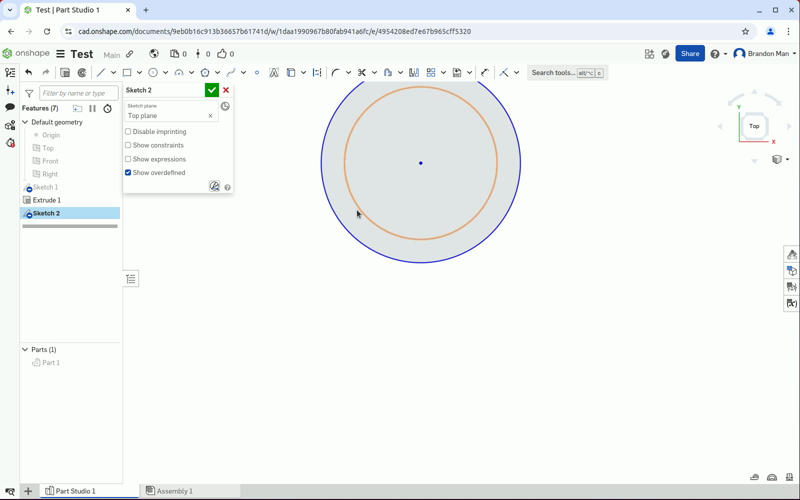
scroll(6)
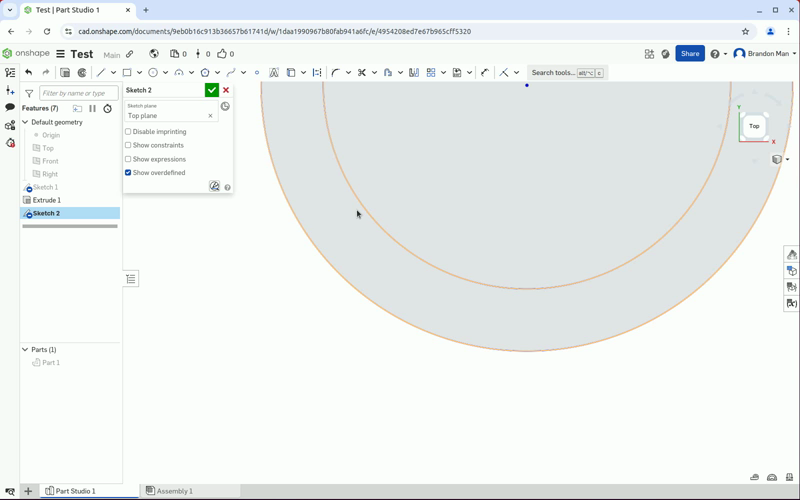
click(357, 209)
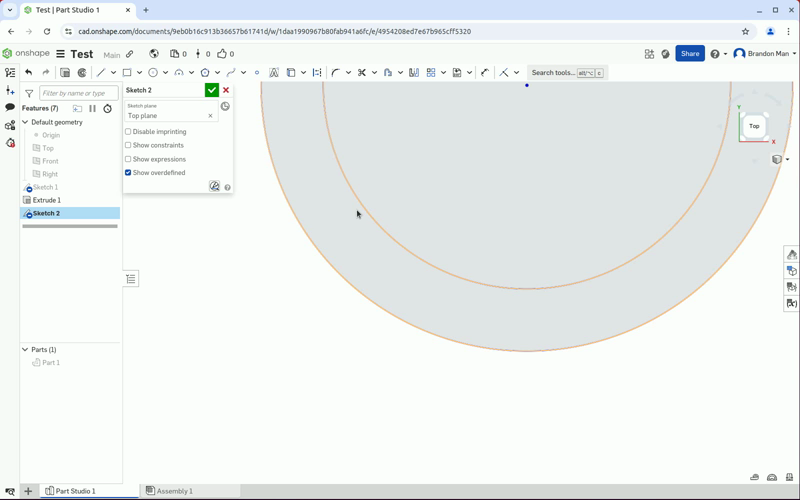
scroll(-6)
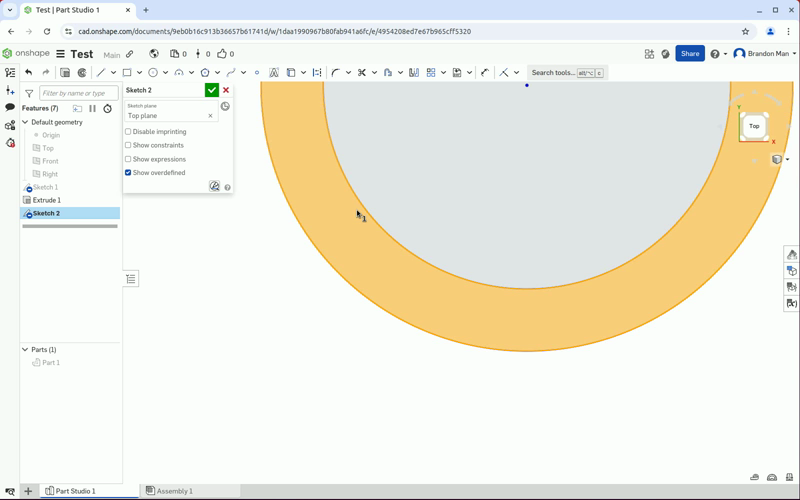
scroll(-6)
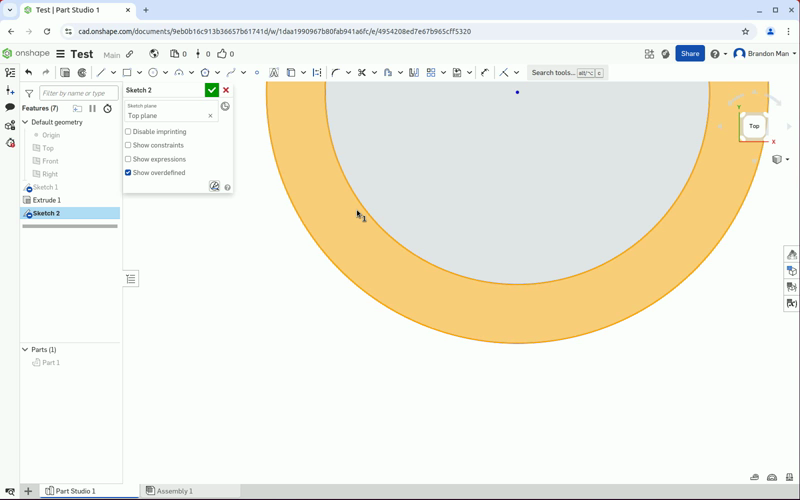
scroll(-6)
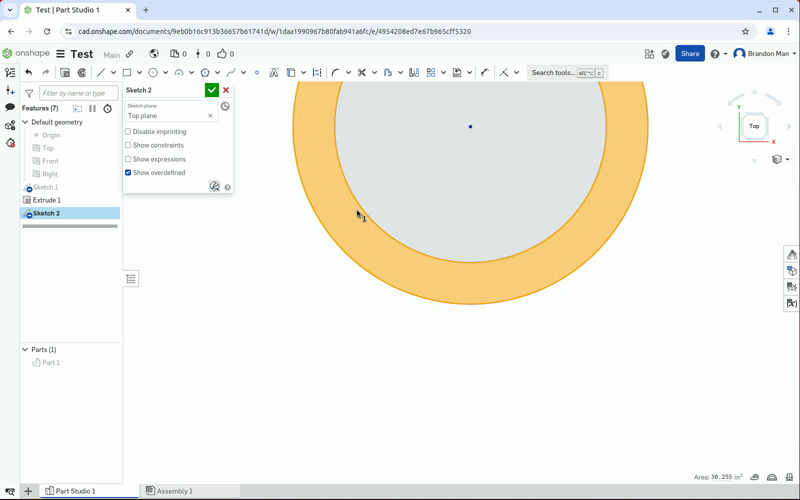
scroll(-6)
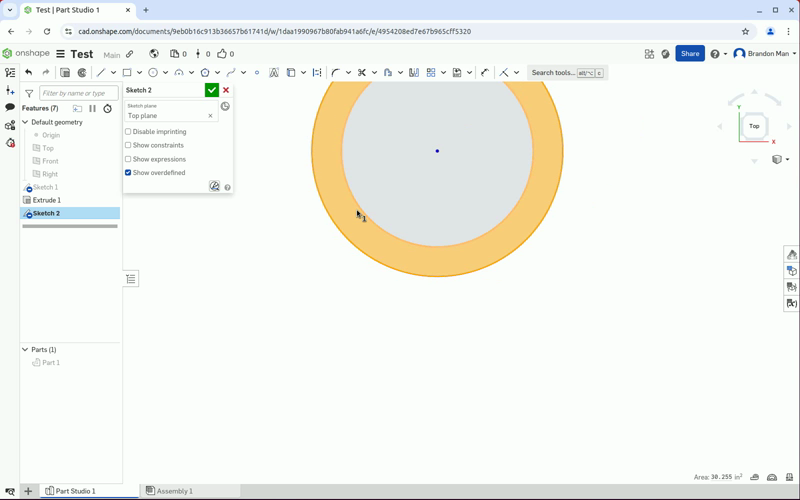
scroll(-6)
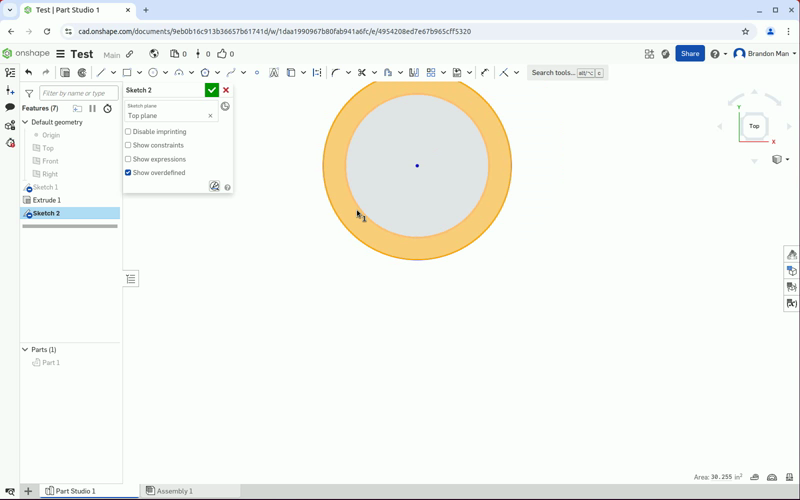
scroll(-6)
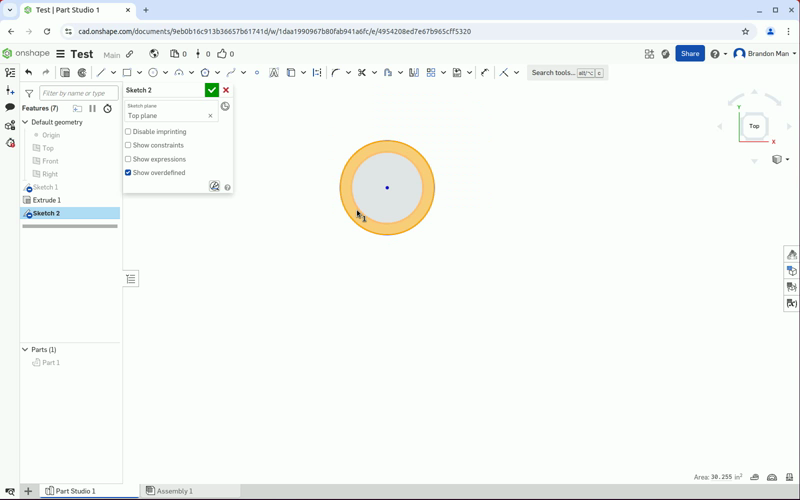
scroll(-6)
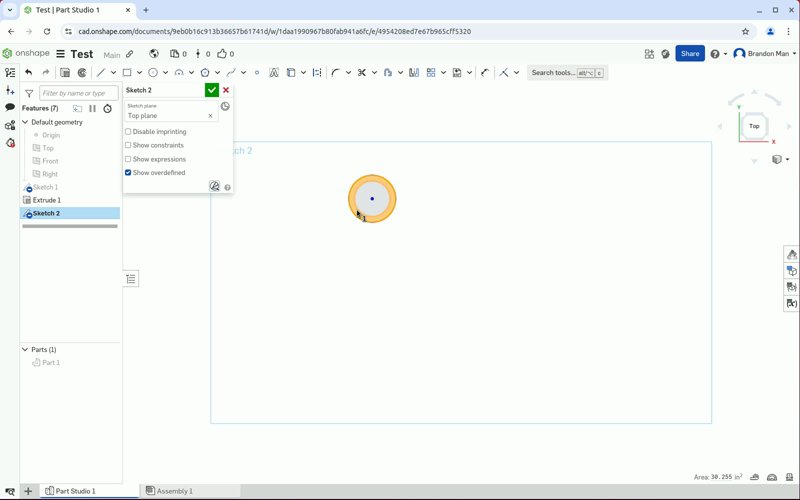
mouse_move(73, 352)
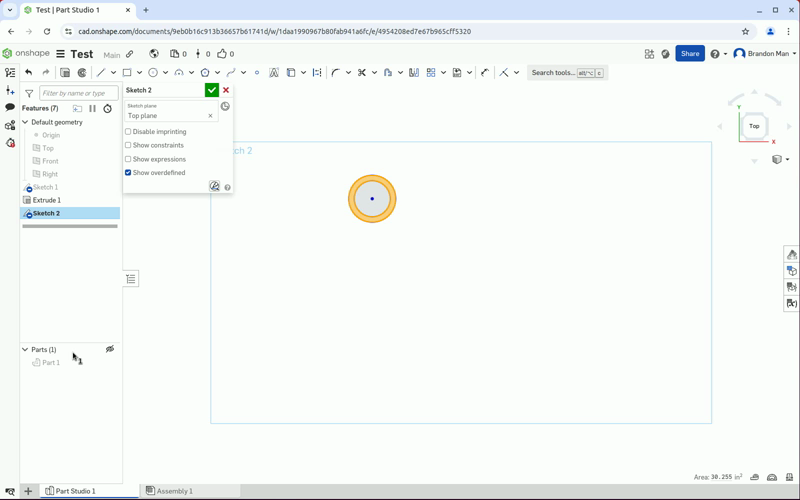
key(shift+y)
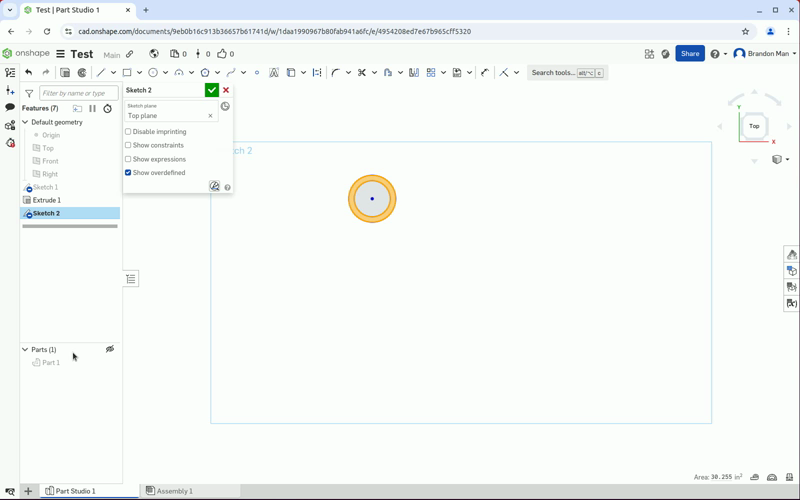
key(shift+e)
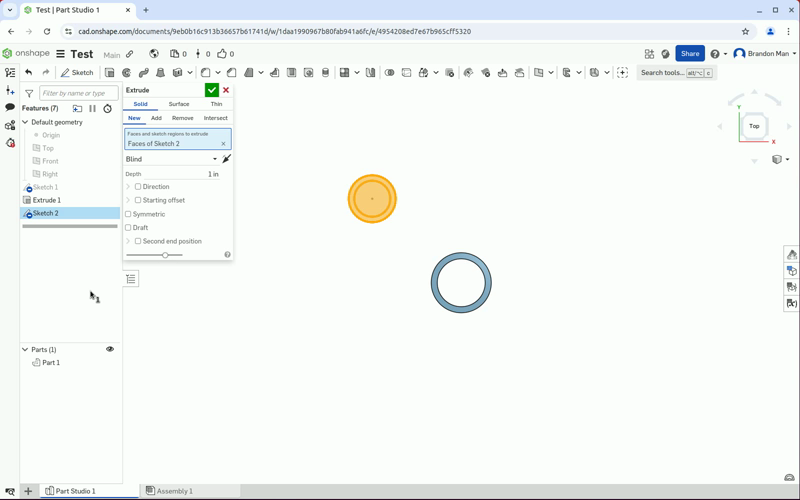
mouse_move(143, 106)
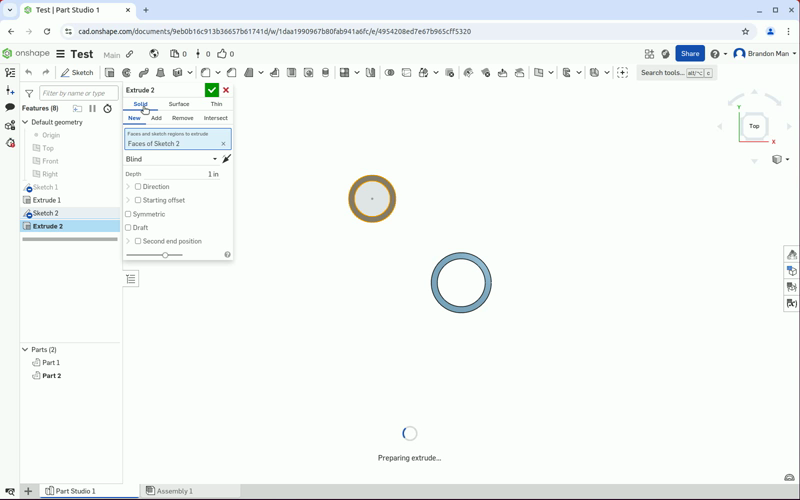
click(143, 106)
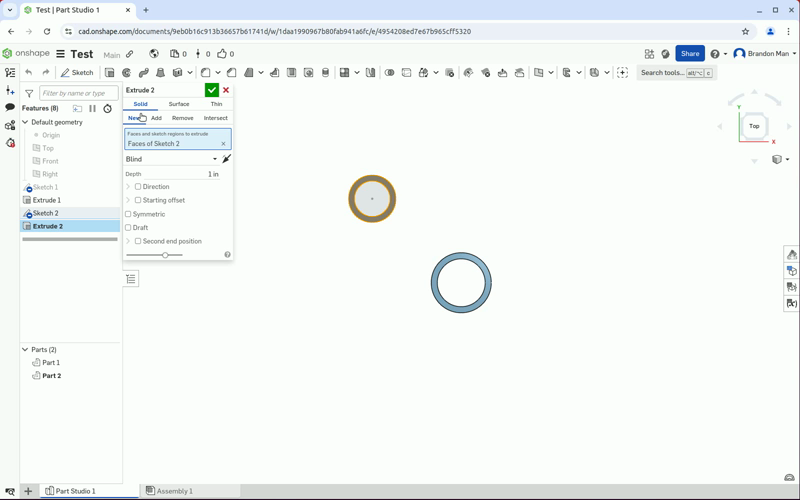
mouse_move(137, 120)
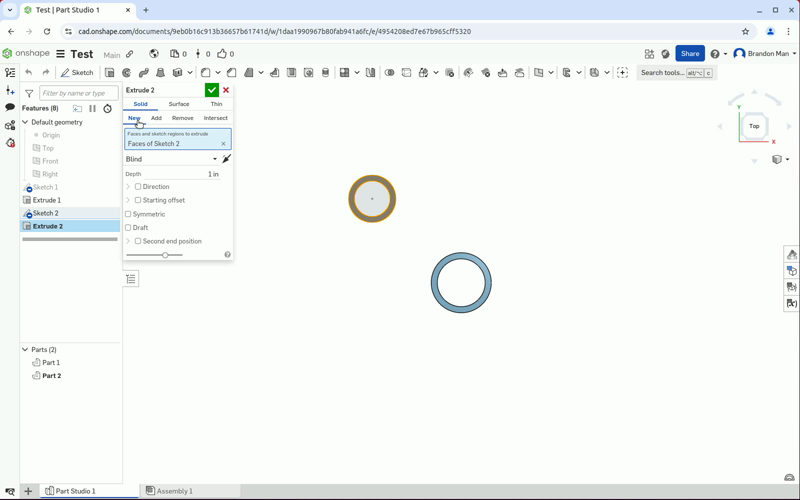
click(137, 120)
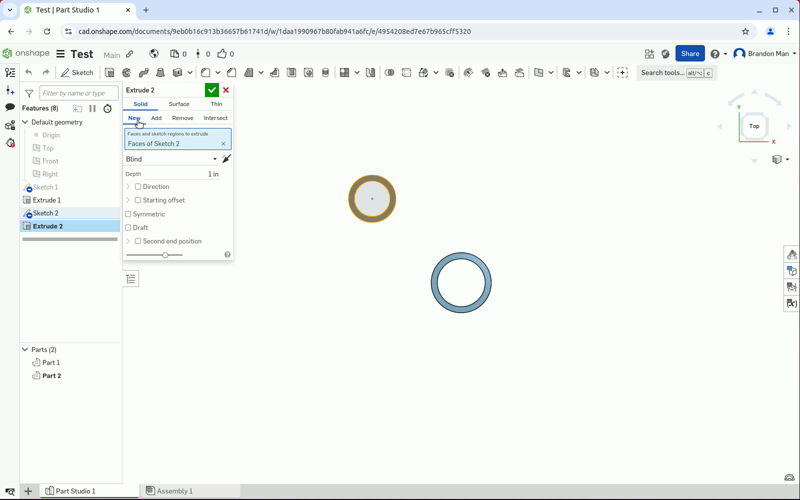
key(tab, 4)
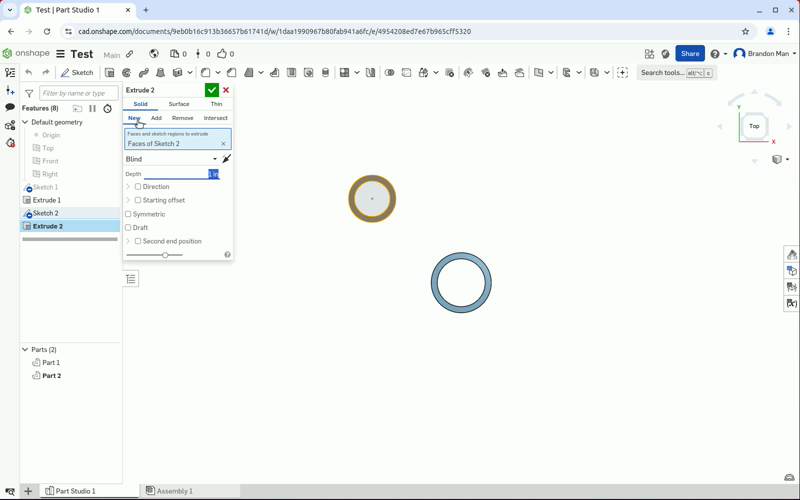
text(7.221)
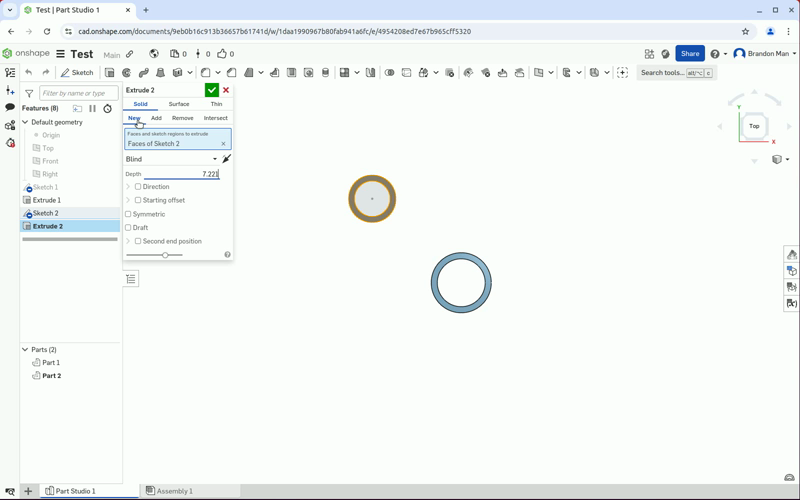
key(enter)
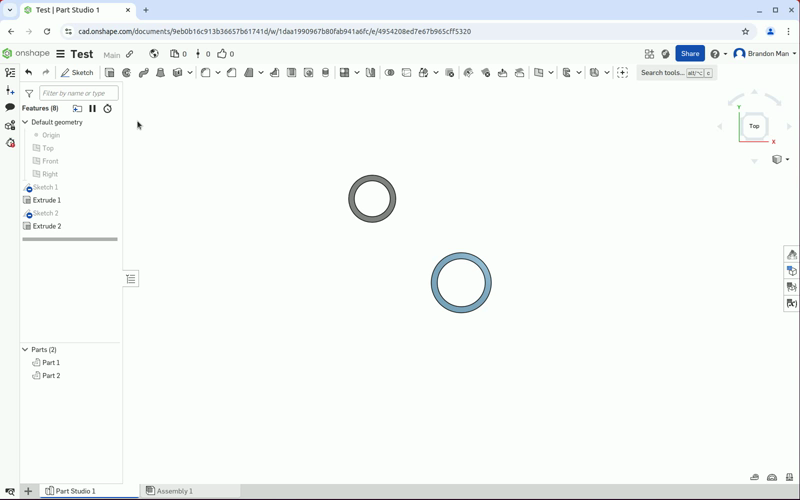
key(shift+h)
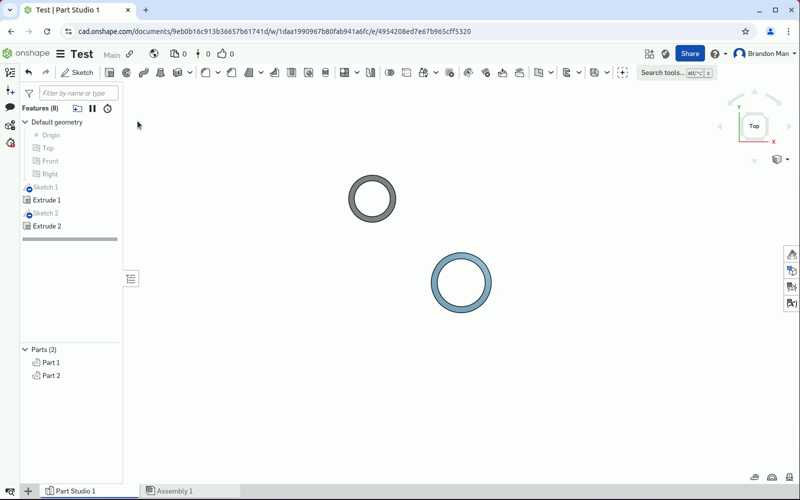
key(shift+h)
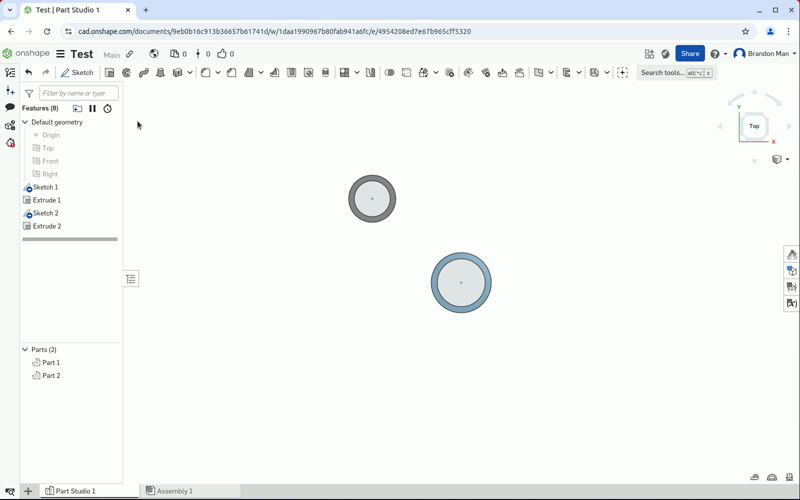
key(shift+7)
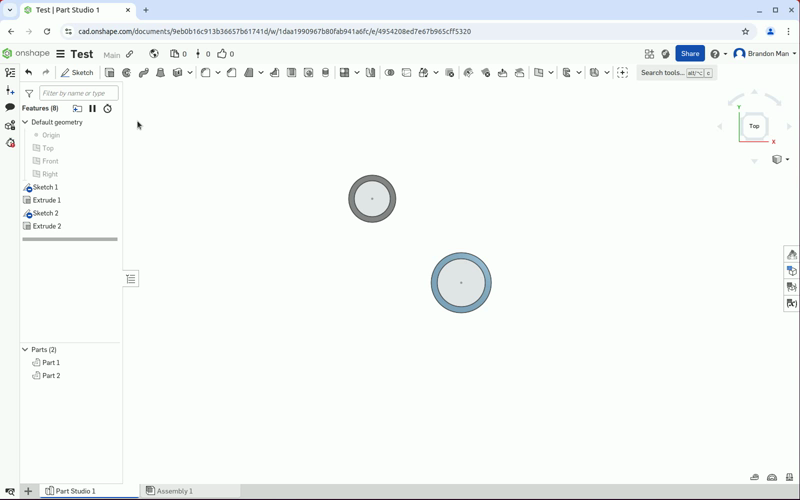
key(up, 3)
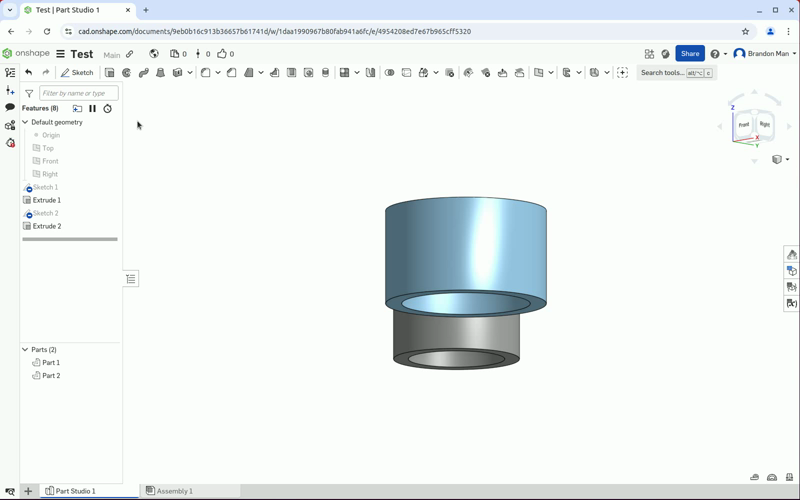
key(left, 3)
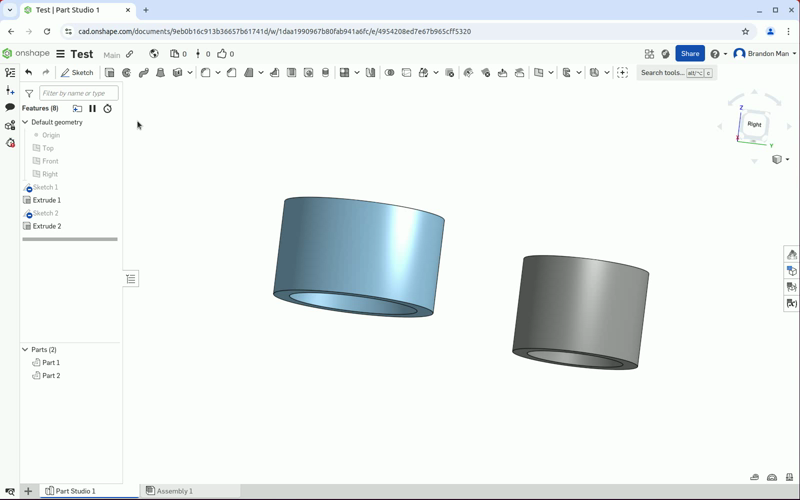
key(right, 3)
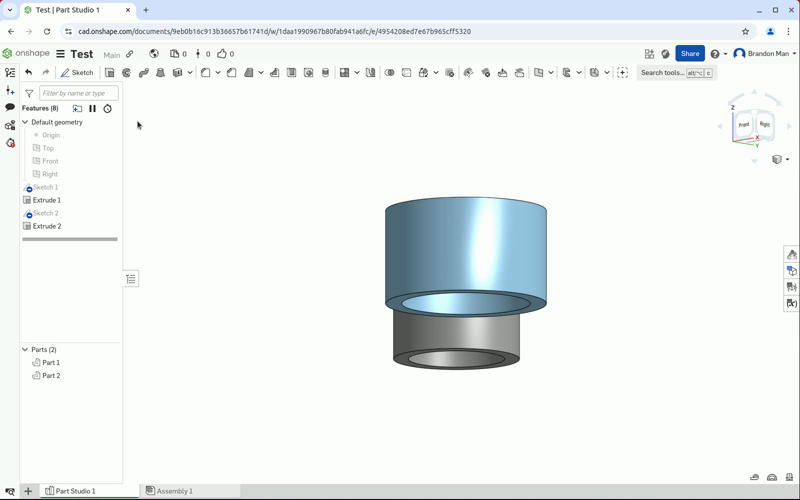
key(down, 3)
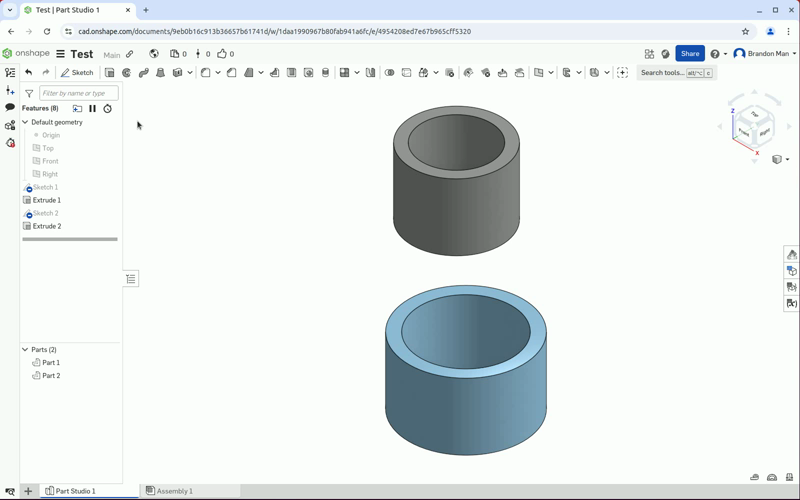
mouse_move(73, 189)
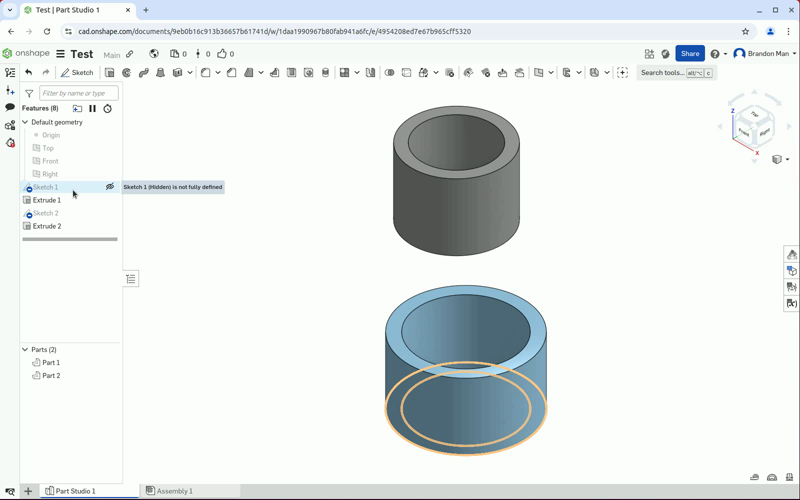
click(73, 189)